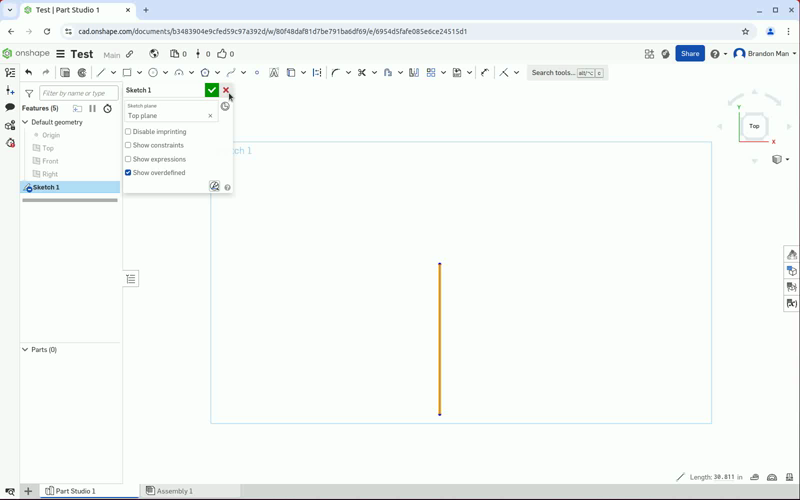
key(shift+h)
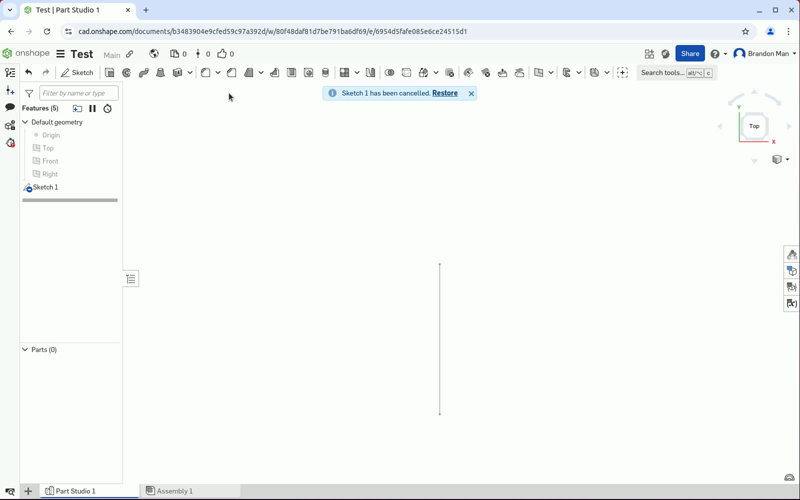
mouse_move(73, 352)
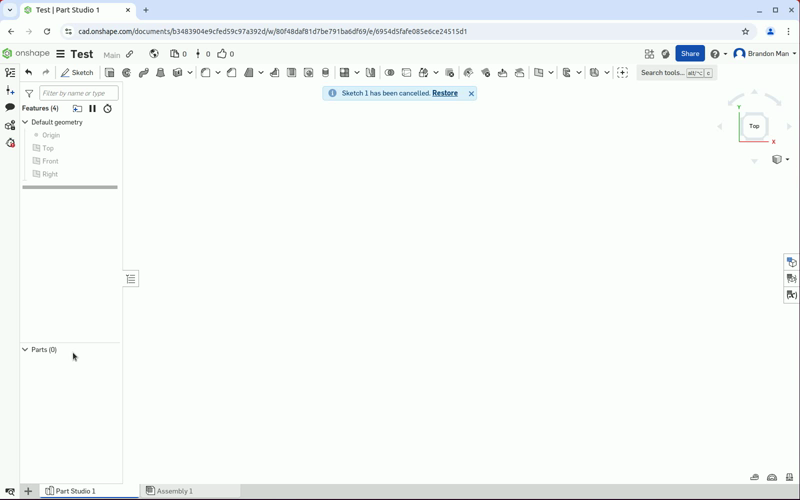
key(y)
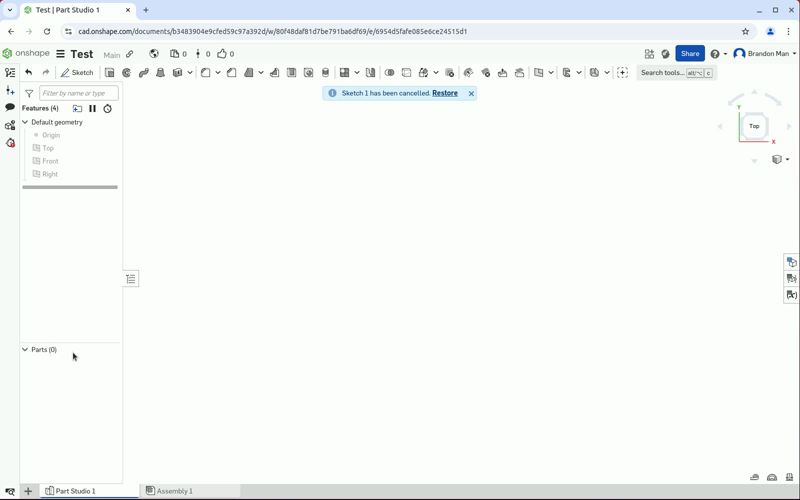
key(shift+p)
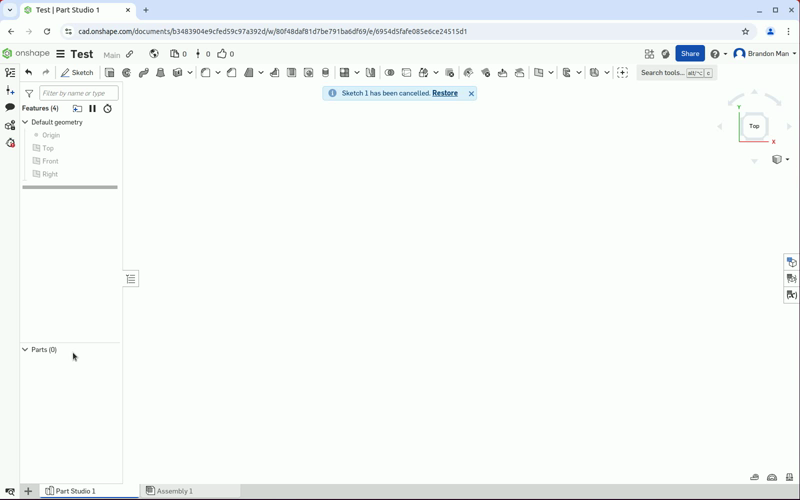
key(space)
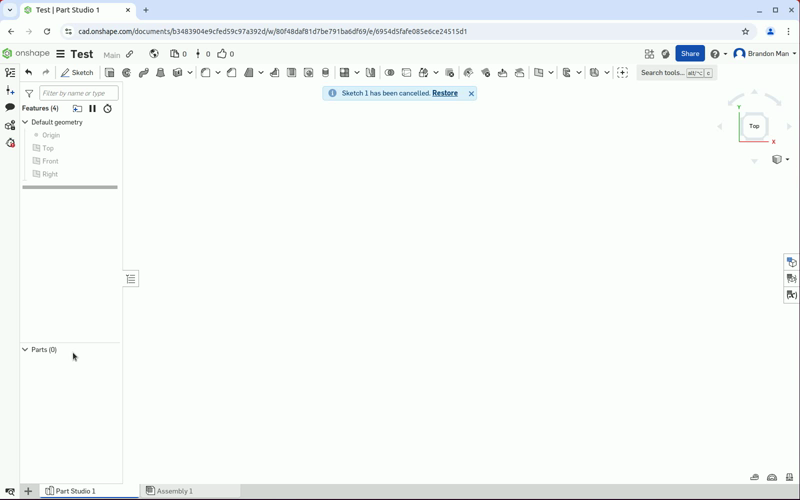
key_down(shift)
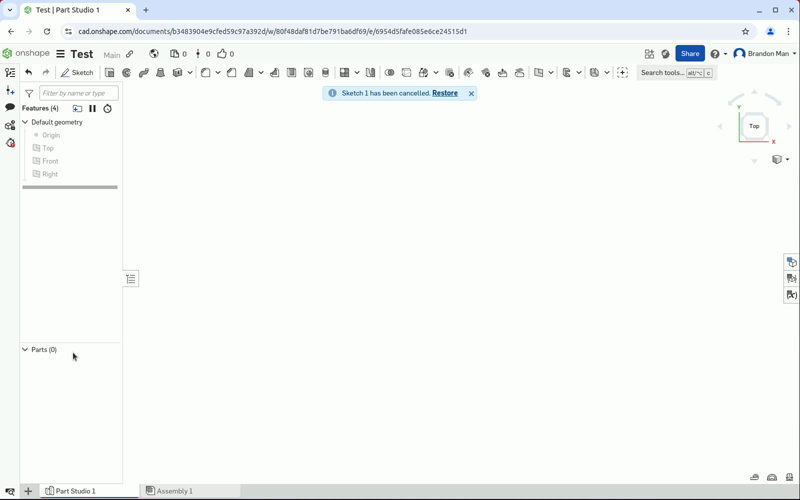
key(up)
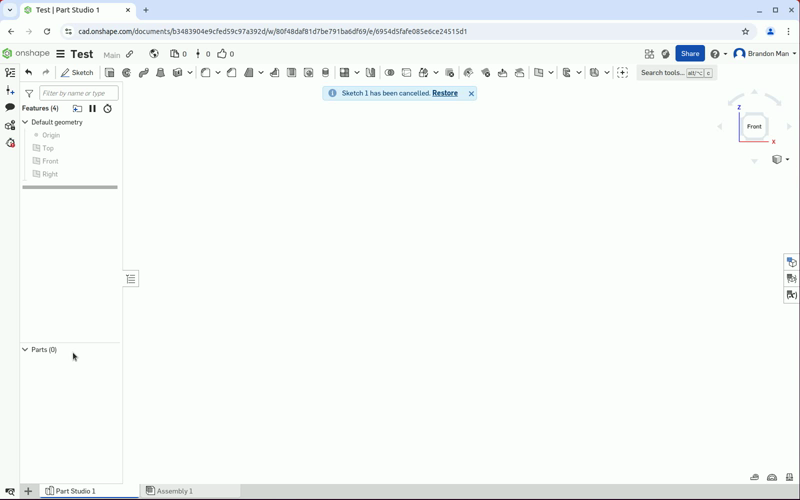
key_up(shift)
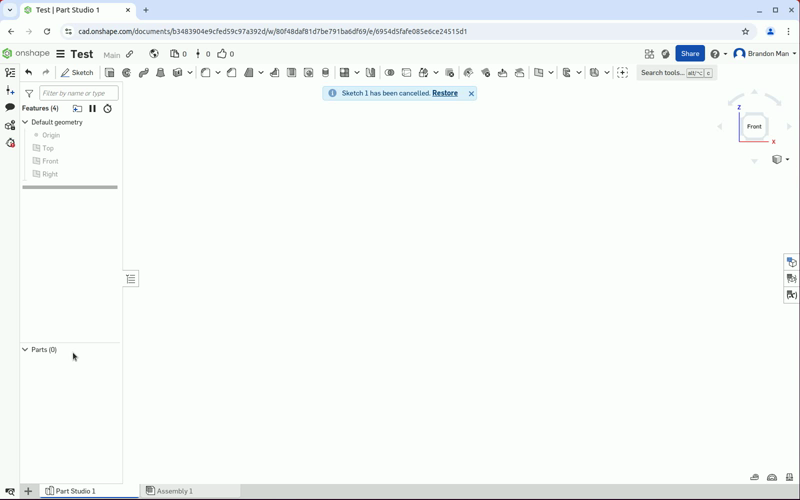
mouse_move(73, 352)
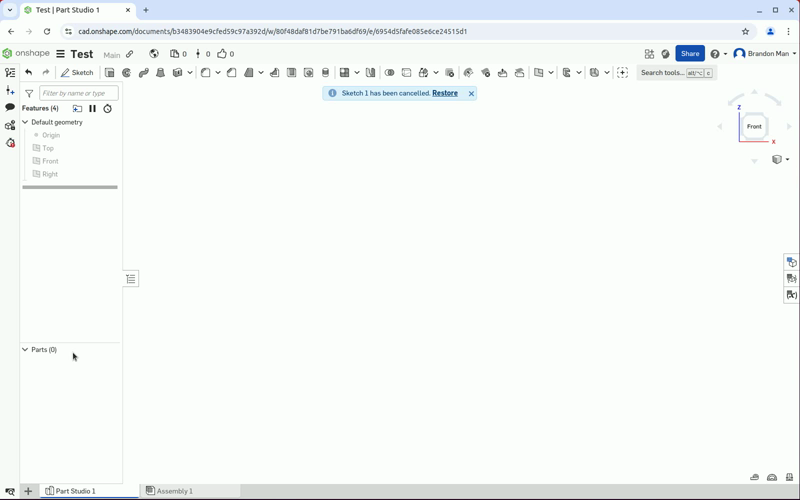
key(shift+y)
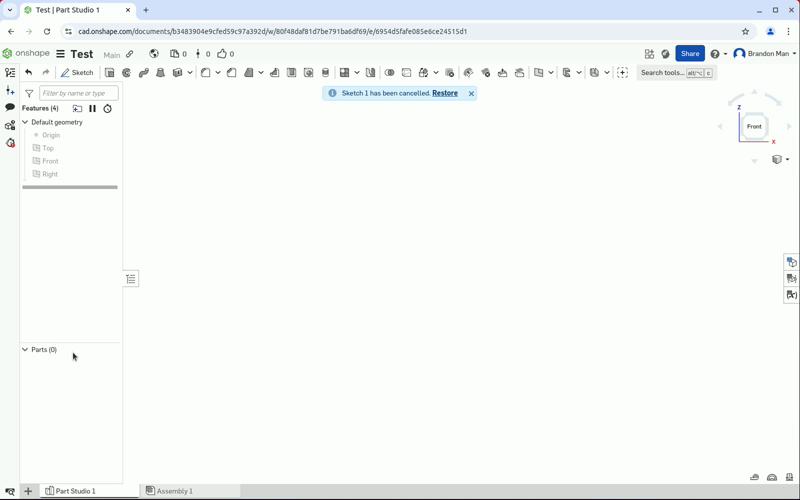
key(shift+s)
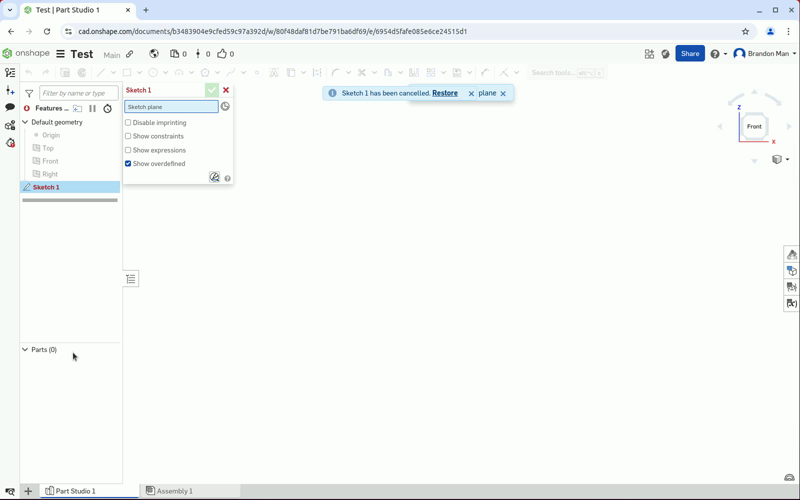
mouse_move(73, 163)
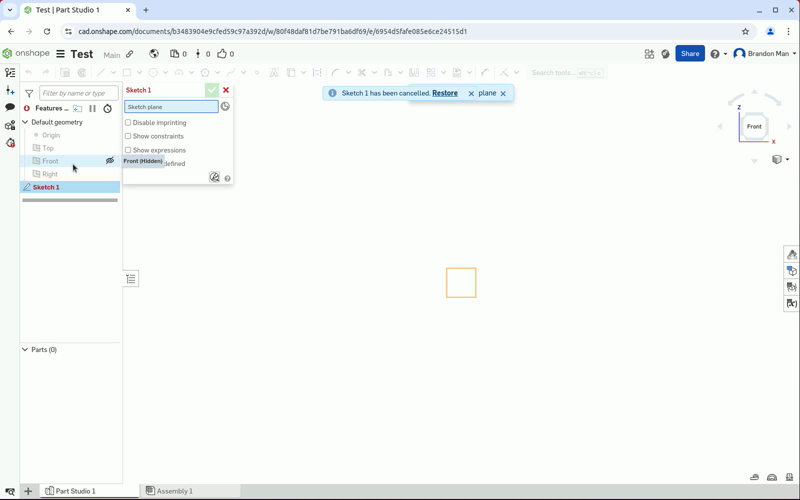
click(73, 163)
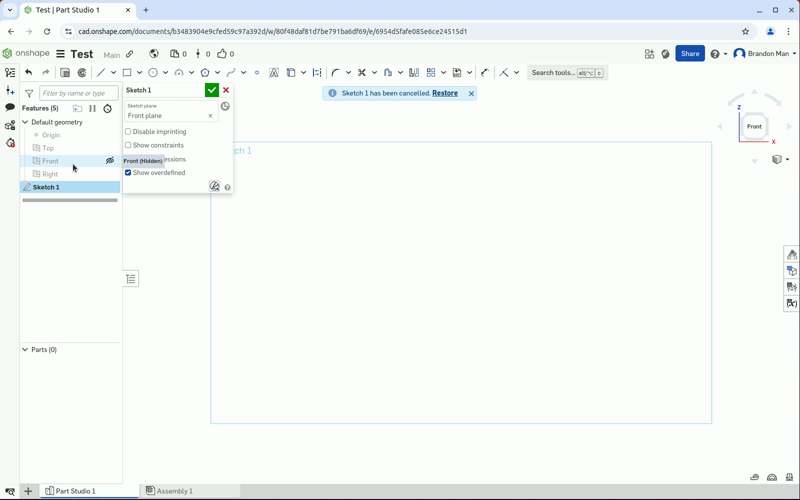
mouse_move(73, 352)
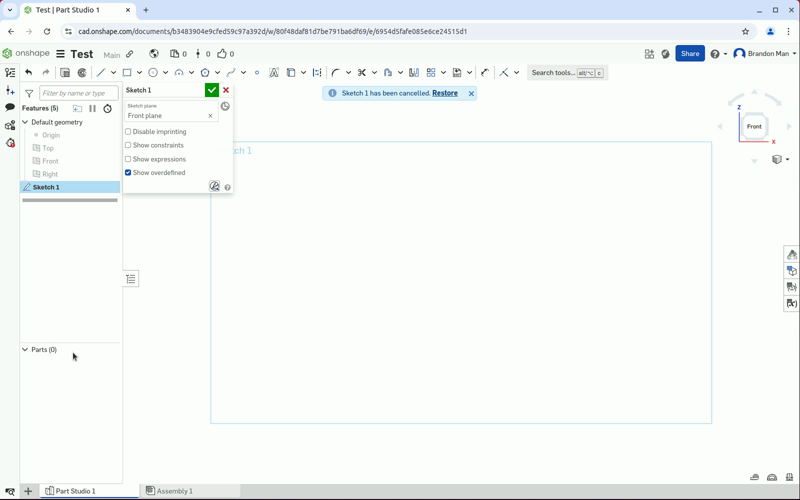
key(y)
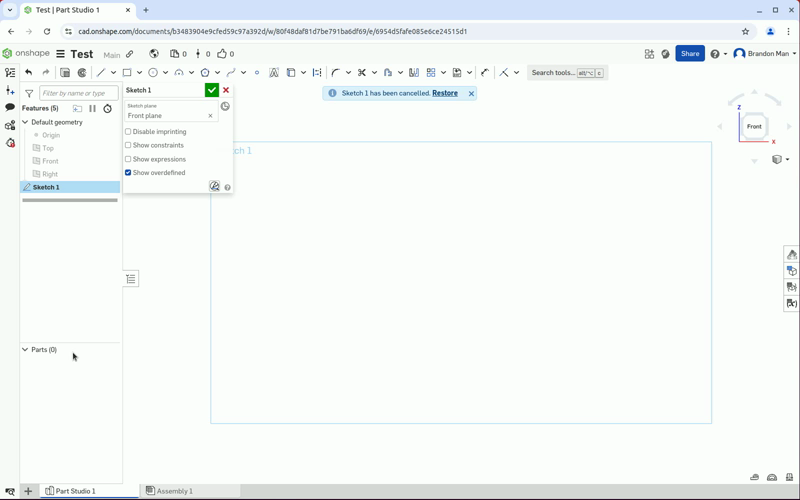
key(l)
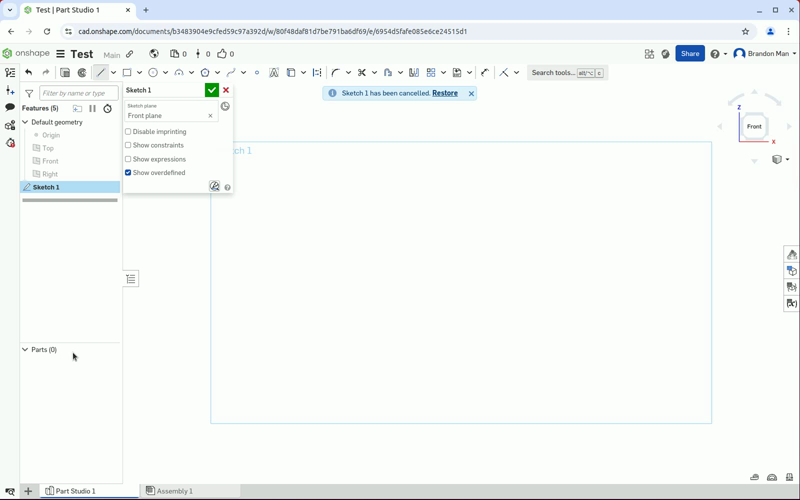
key_down(shift)
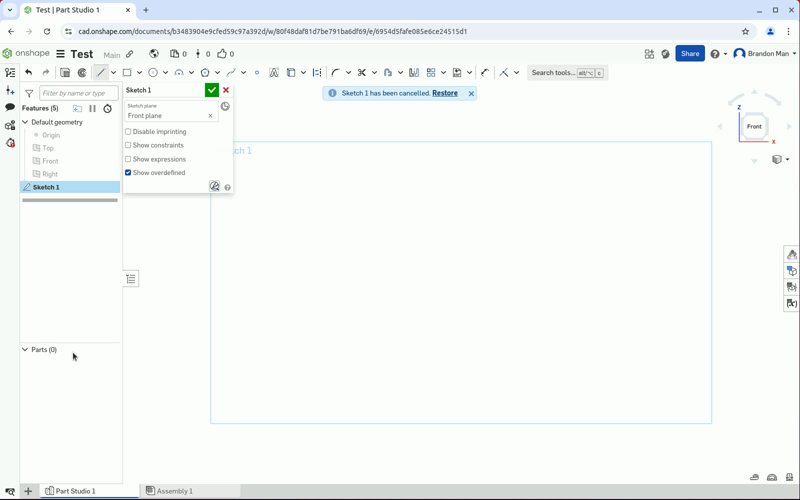
mouse_move(348, 251)
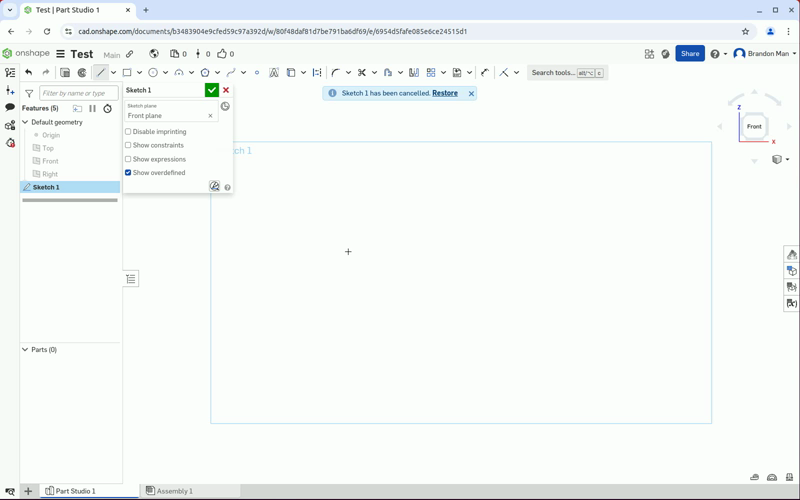
click(348, 251)
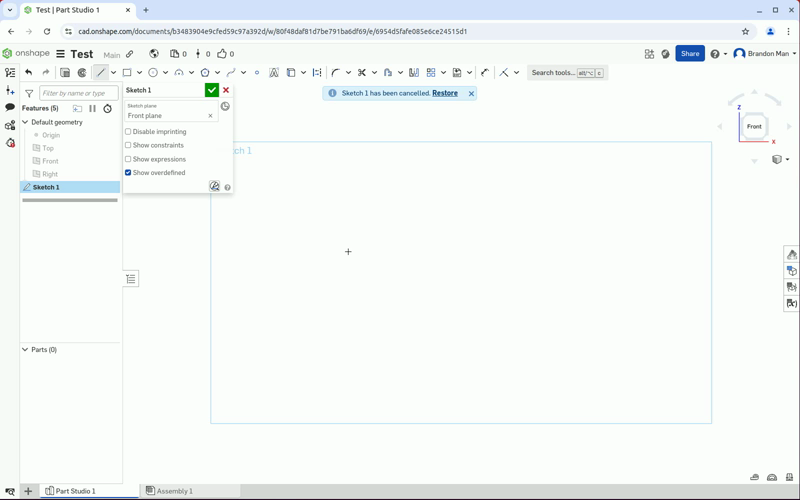
key_up(shift)
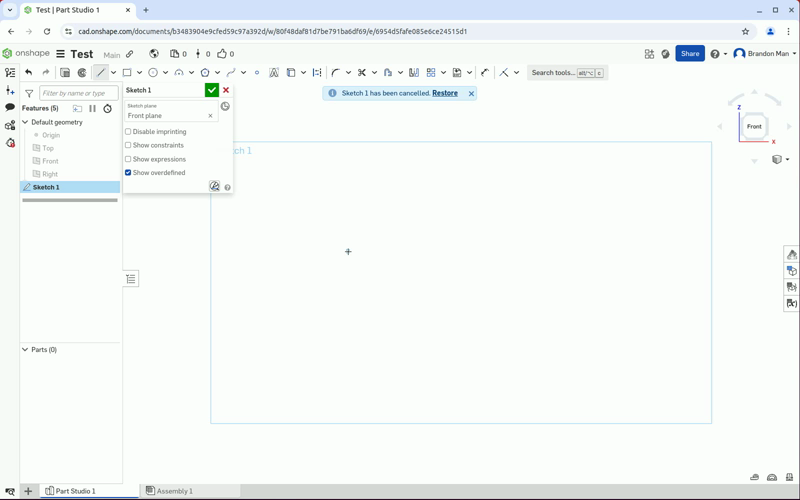
key_down(shift)
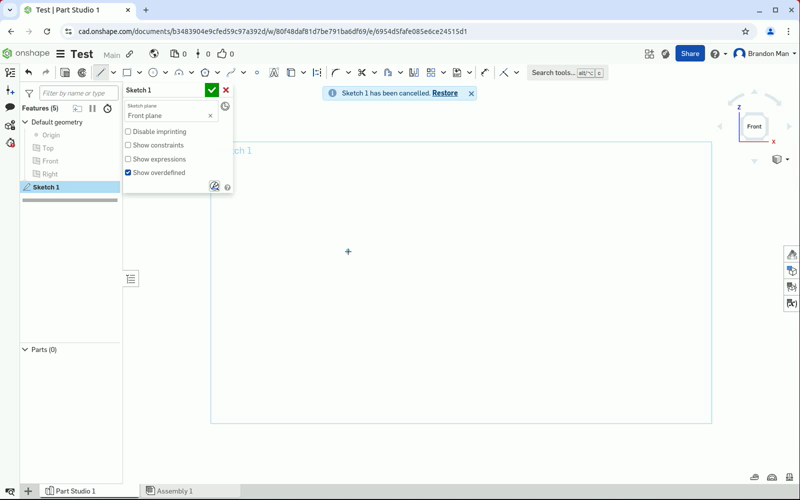
mouse_move(378, 251)
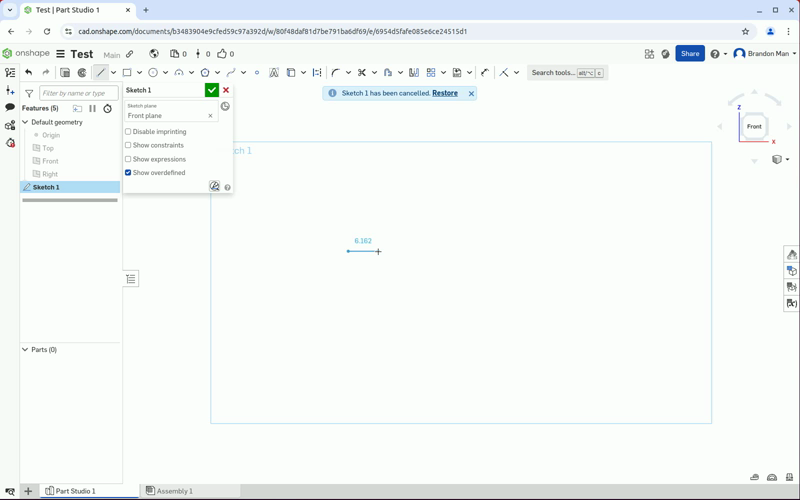
mouse_move(368, 286)
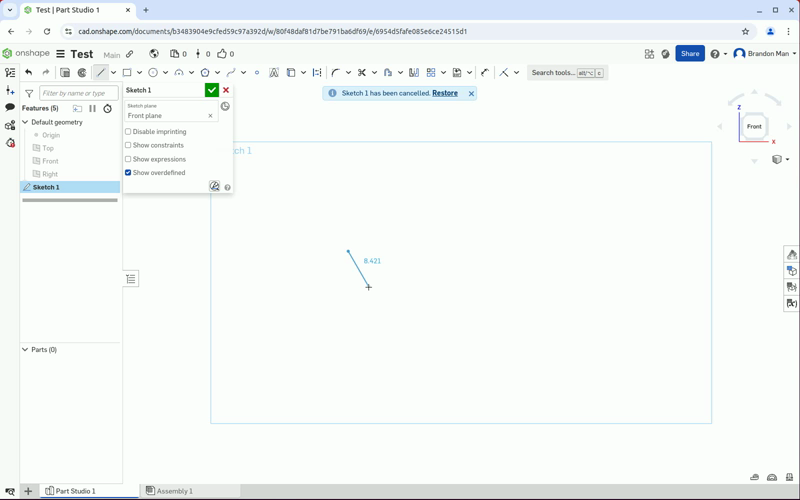
click(368, 286)
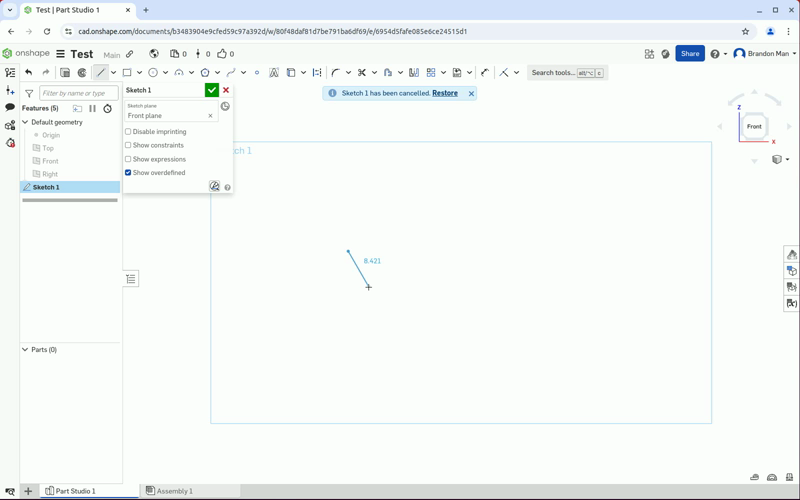
key_up(shift)
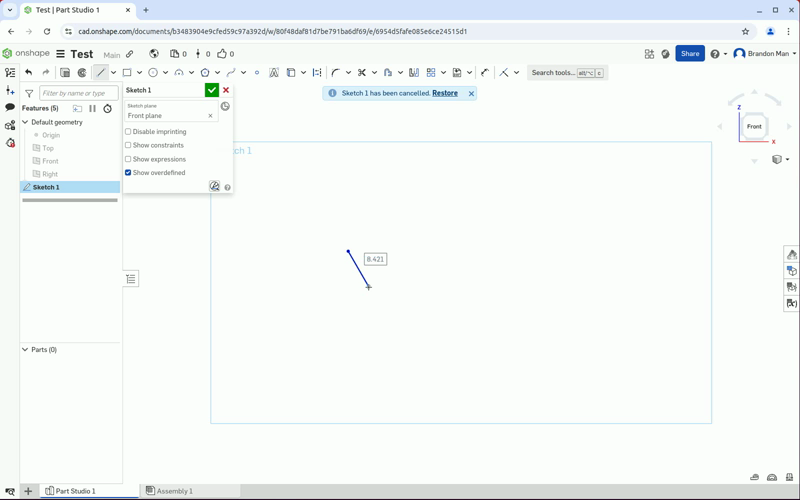
key_down(shift)
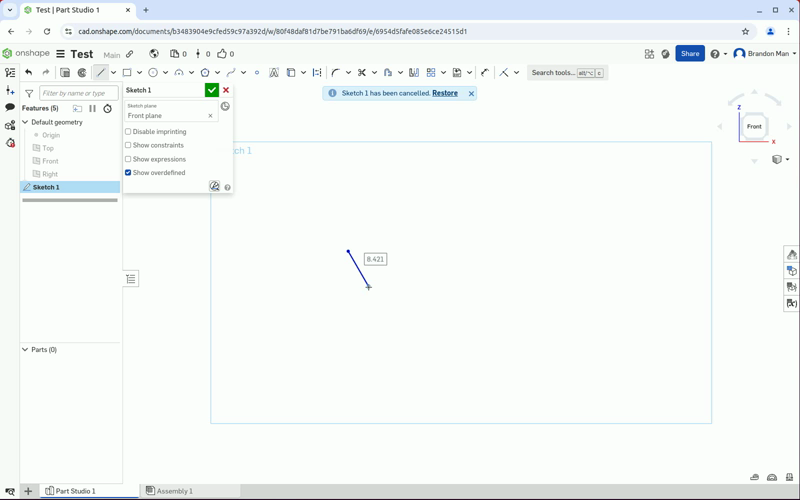
mouse_move(487, 286)
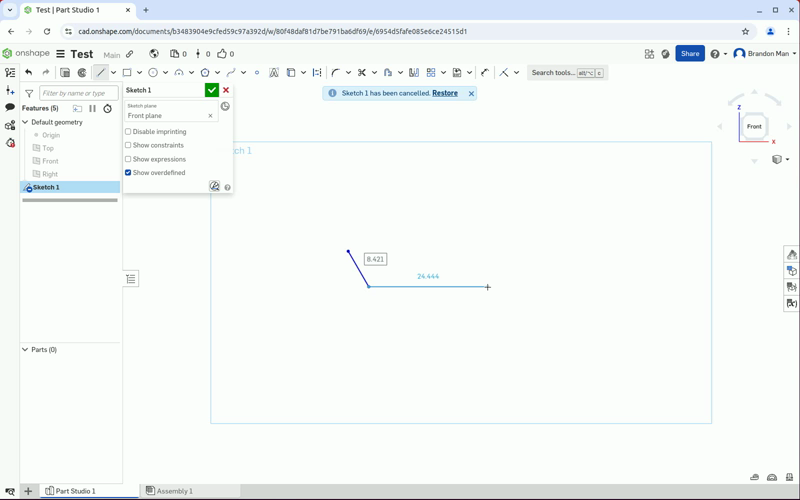
click(487, 286)
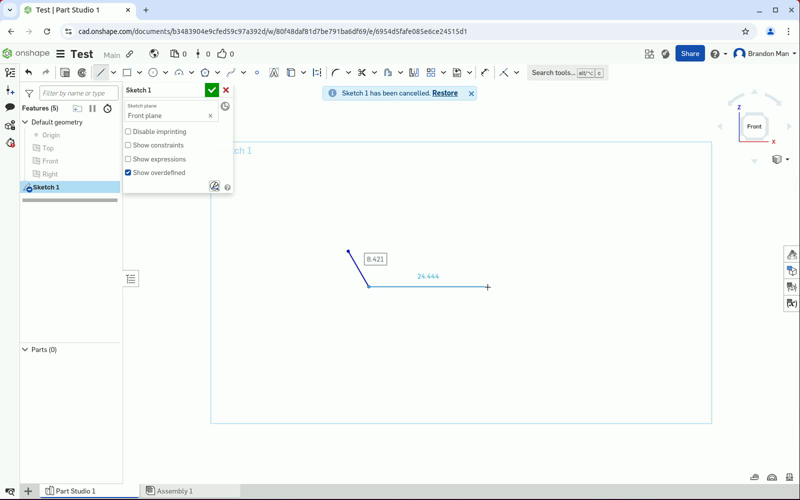
key_up(shift)
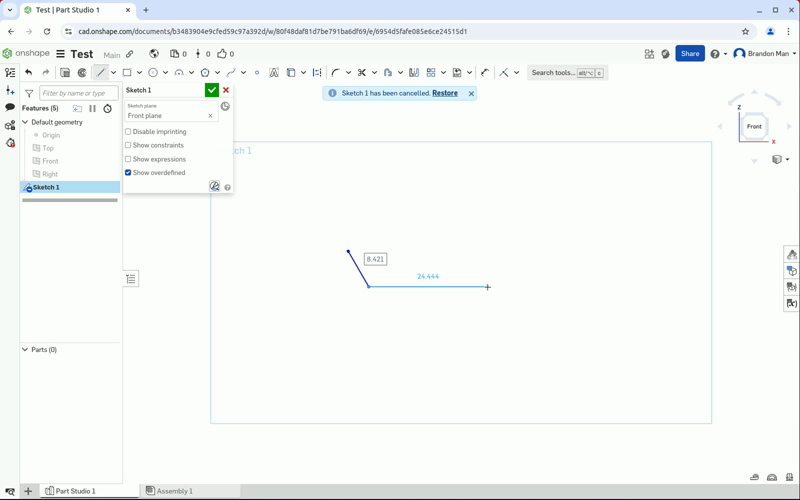
key_down(shift)
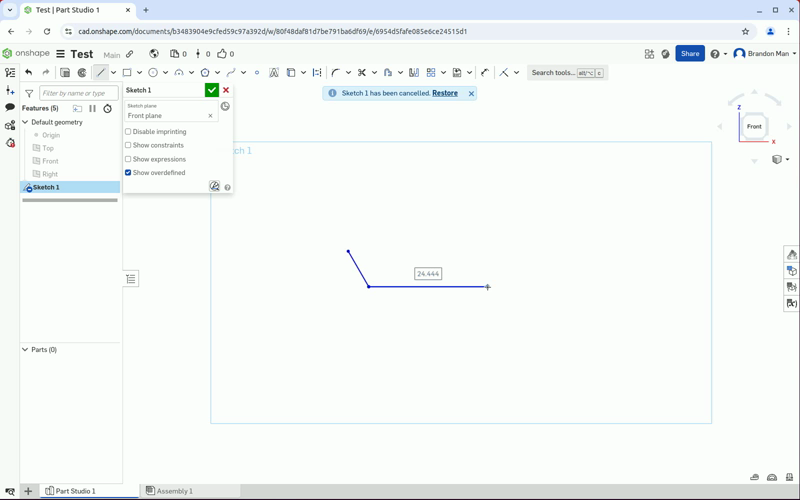
mouse_move(517, 286)
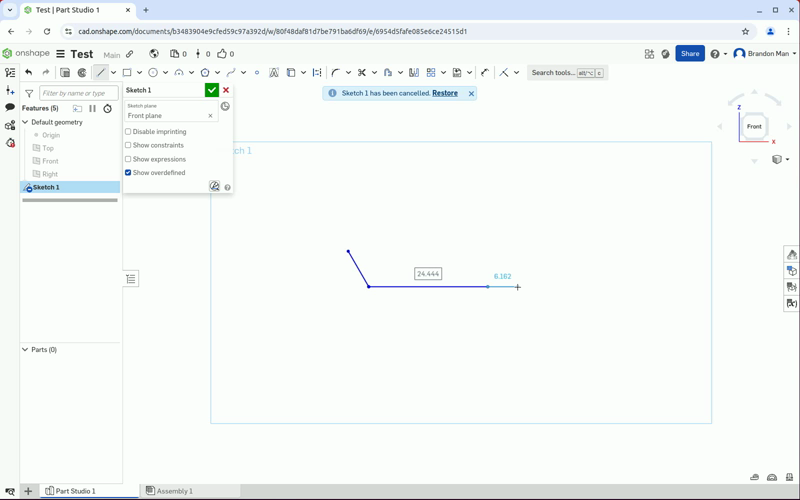
mouse_move(487, 258)
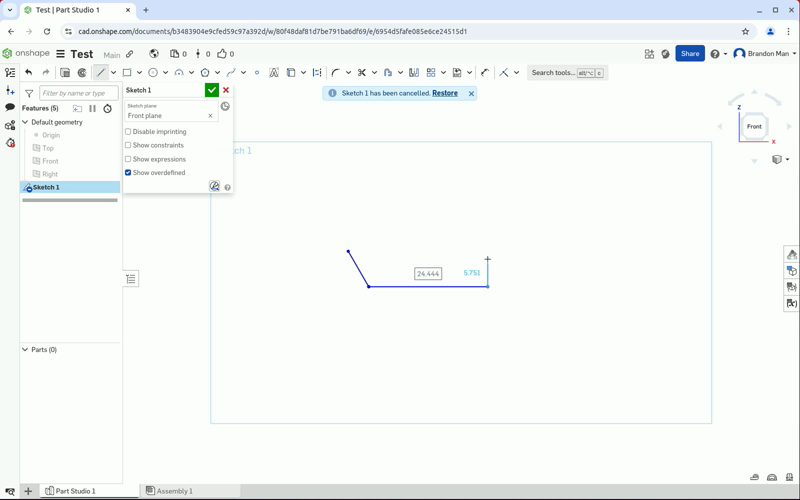
click(487, 258)
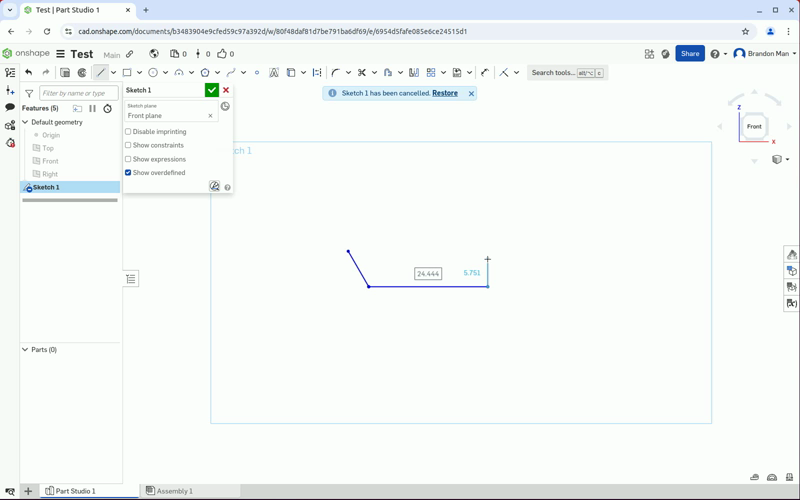
key_up(shift)
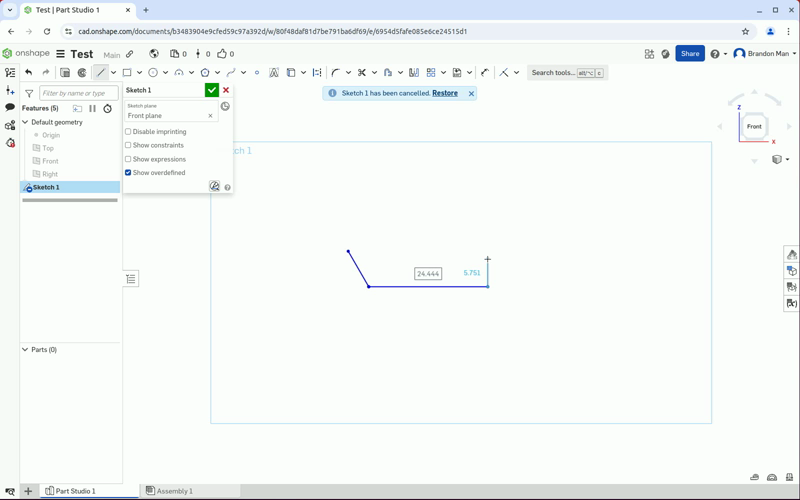
key_down(shift)
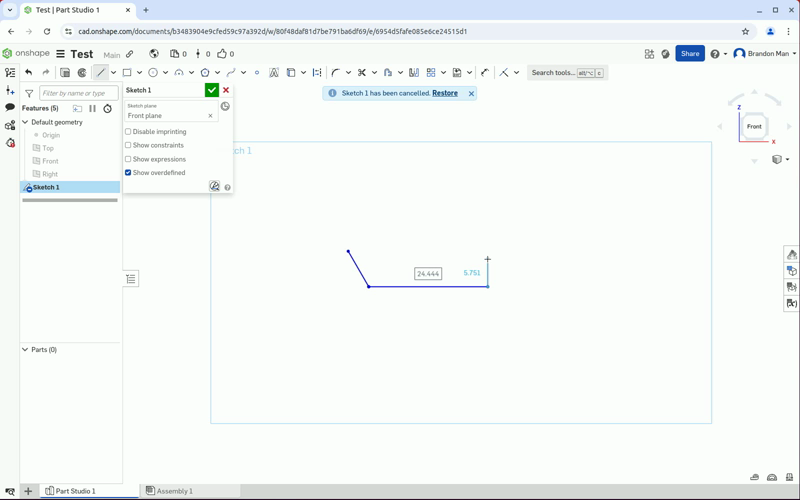
mouse_move(406, 213)
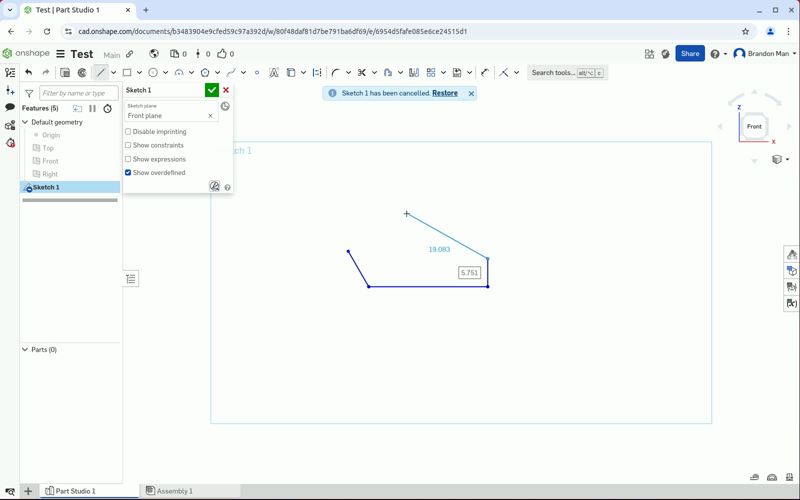
click(406, 213)
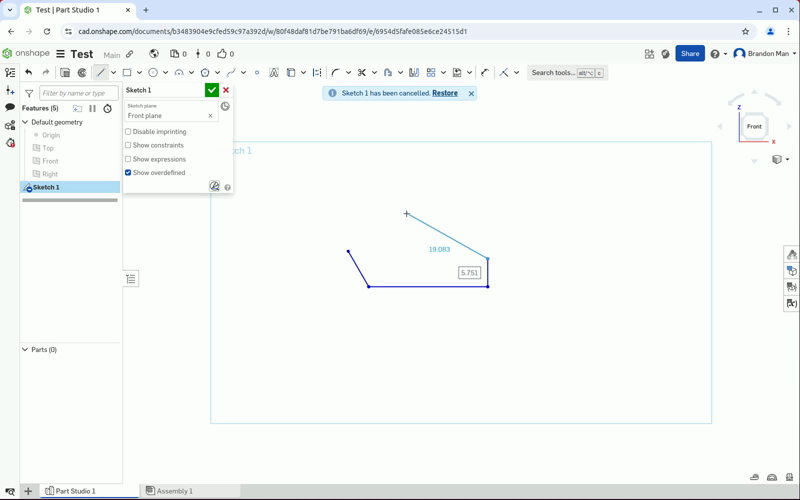
key_up(shift)
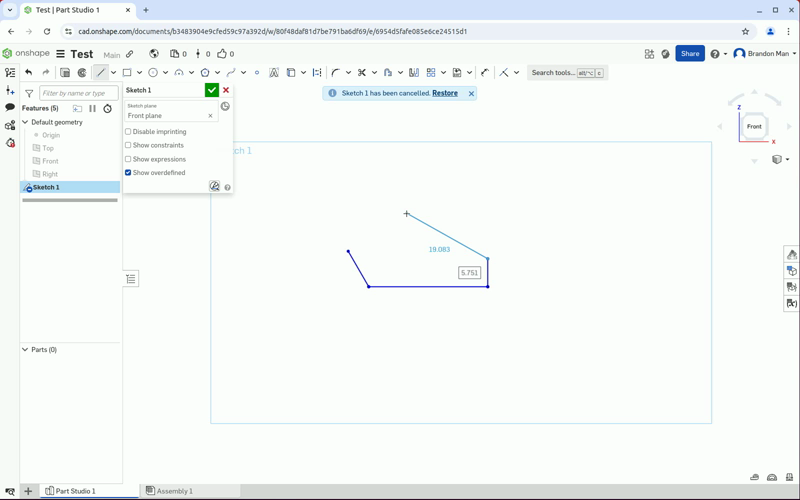
key_down(shift)
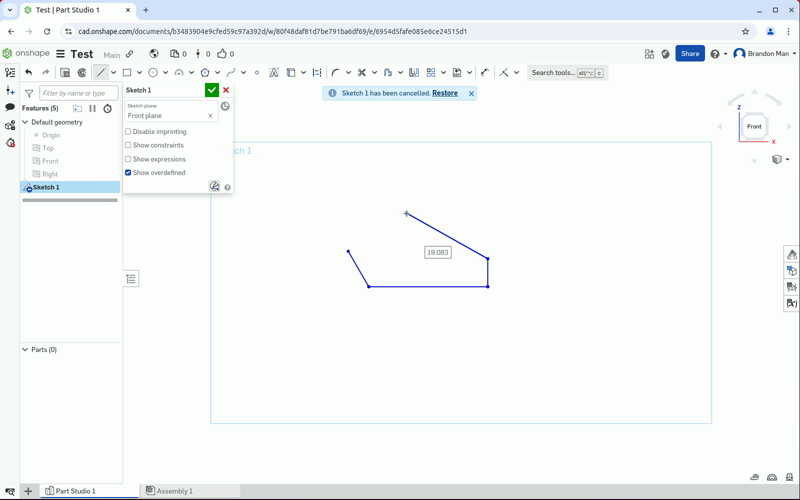
mouse_move(348, 251)
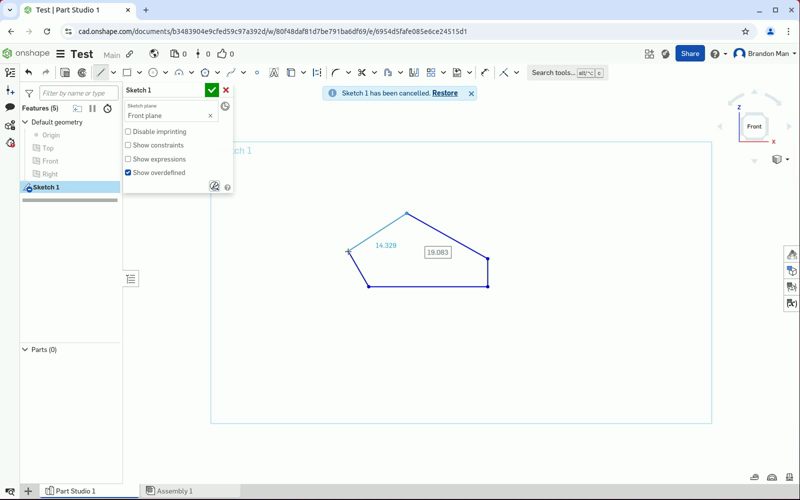
key_up(shift)
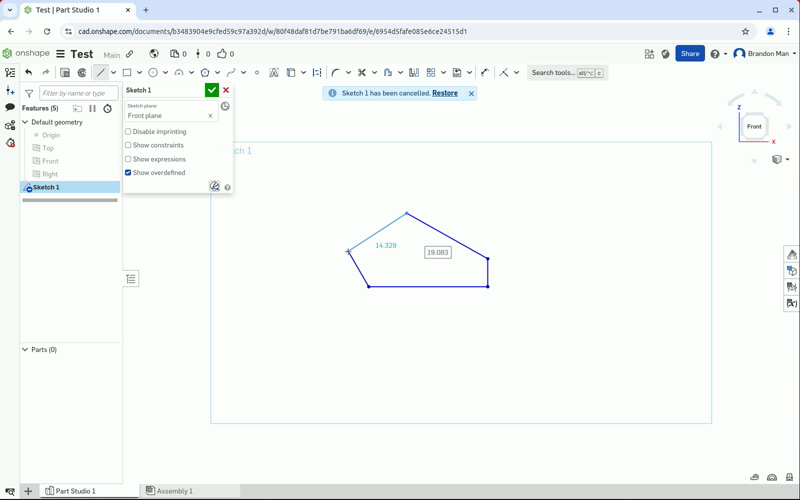
click(348, 251)
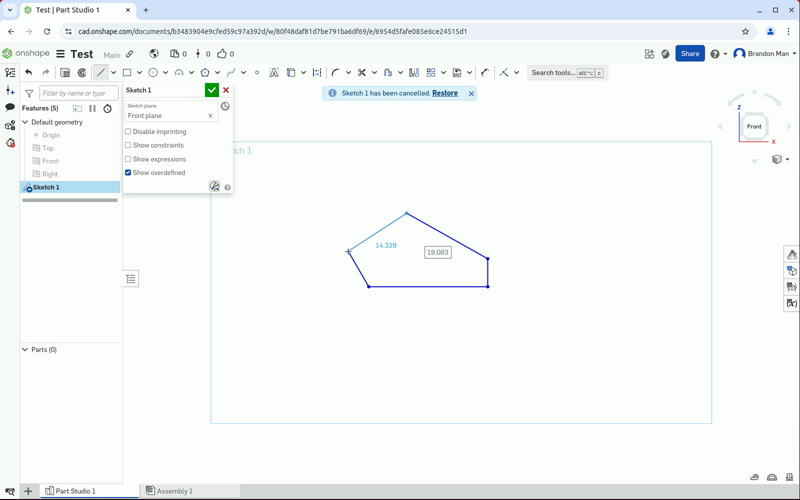
key(esc)
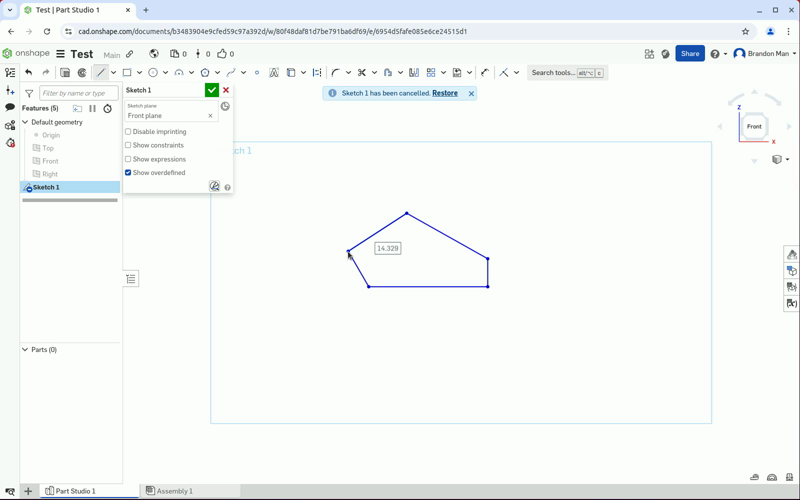
key(c)
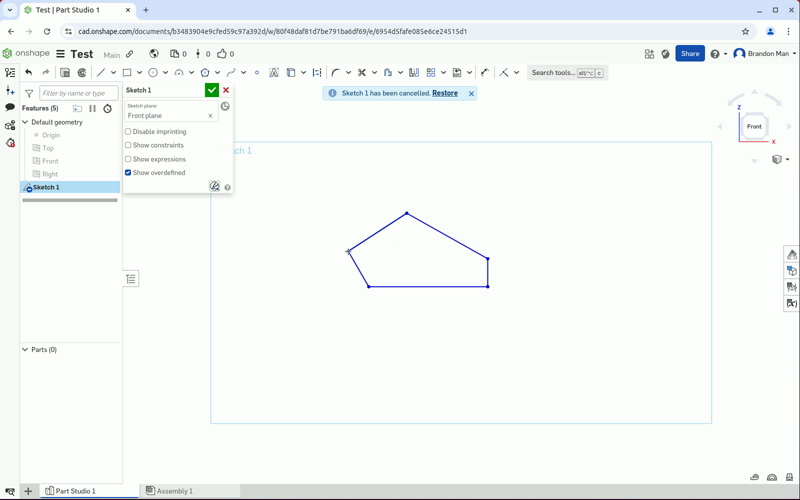
key_down(shift)
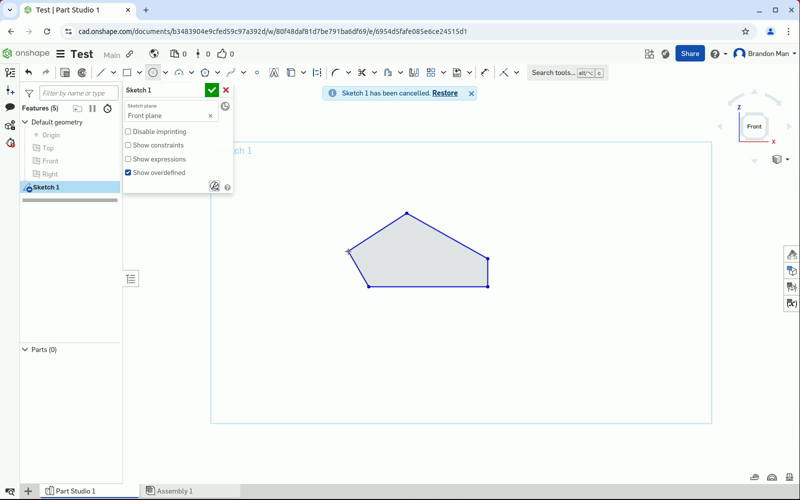
mouse_move(395, 258)
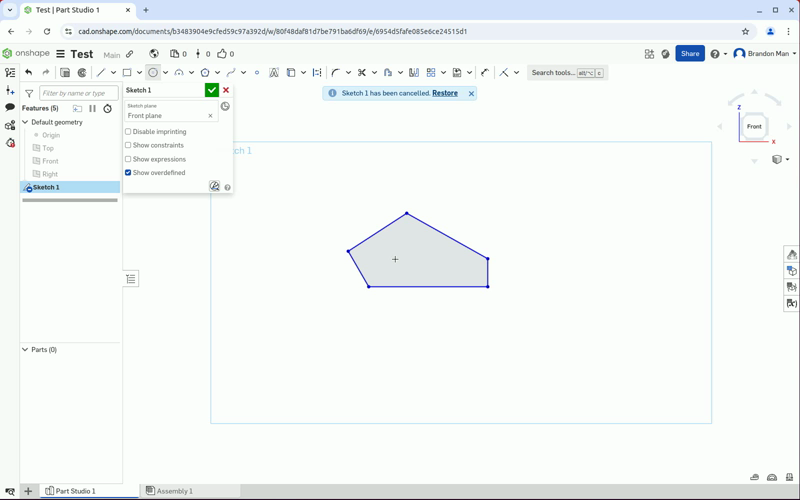
click(395, 258)
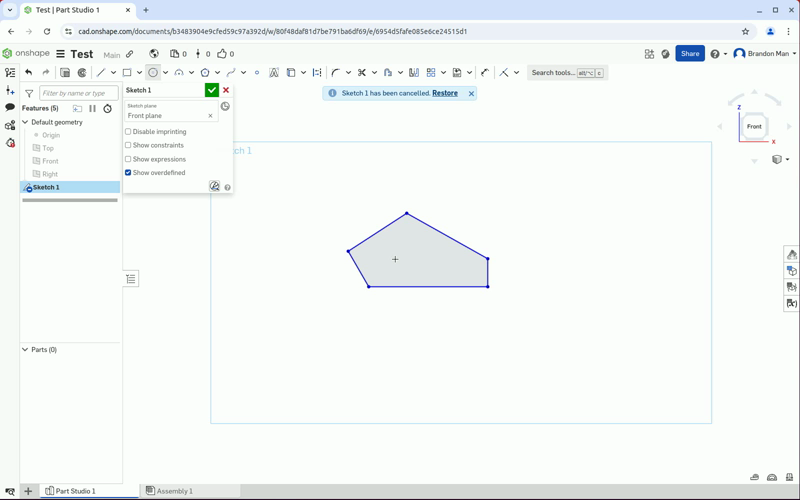
key_up(shift)
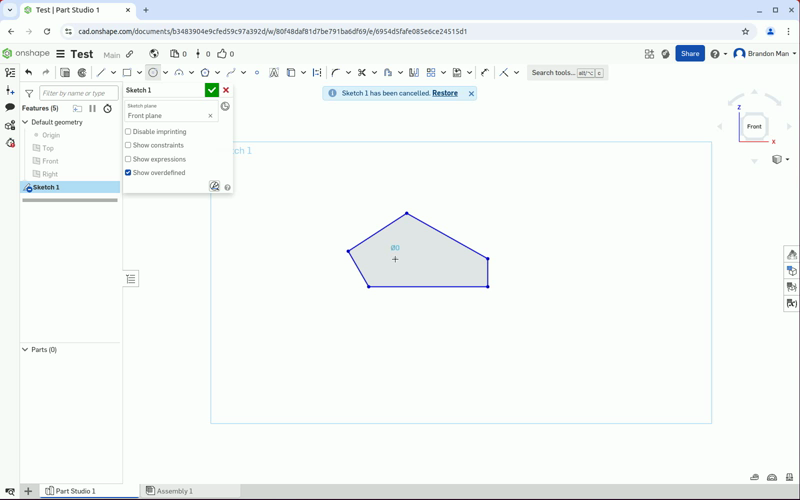
mouse_move(405, 258)
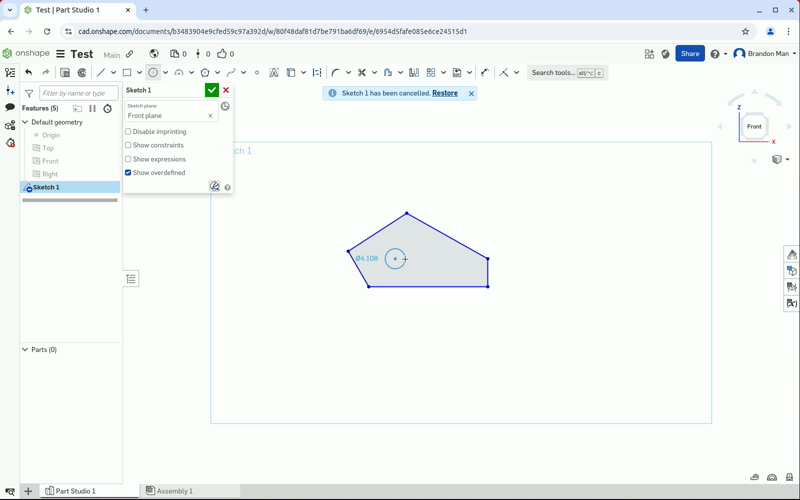
click(405, 258)
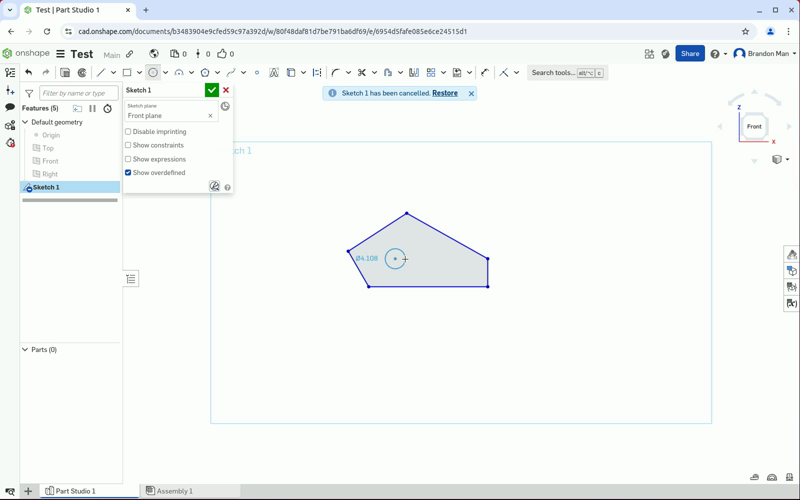
key(esc)
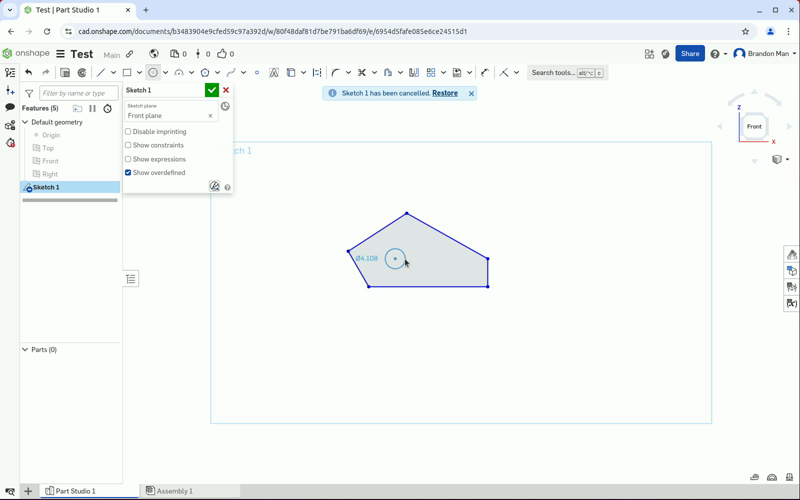
key(c)
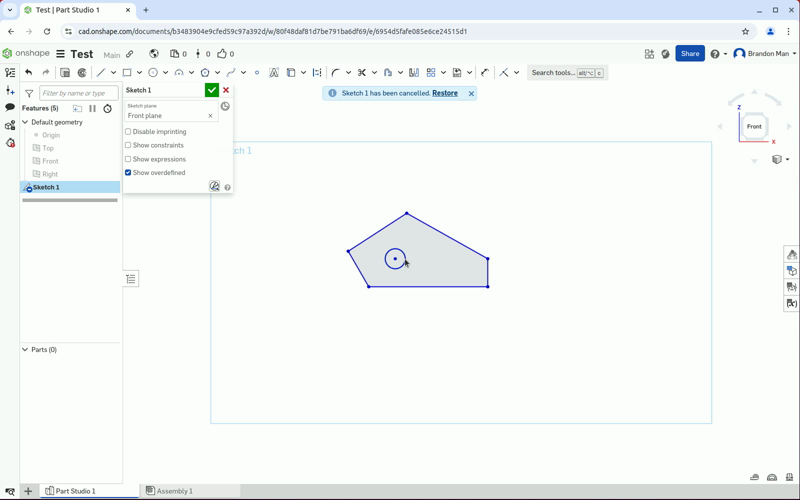
key_down(shift)
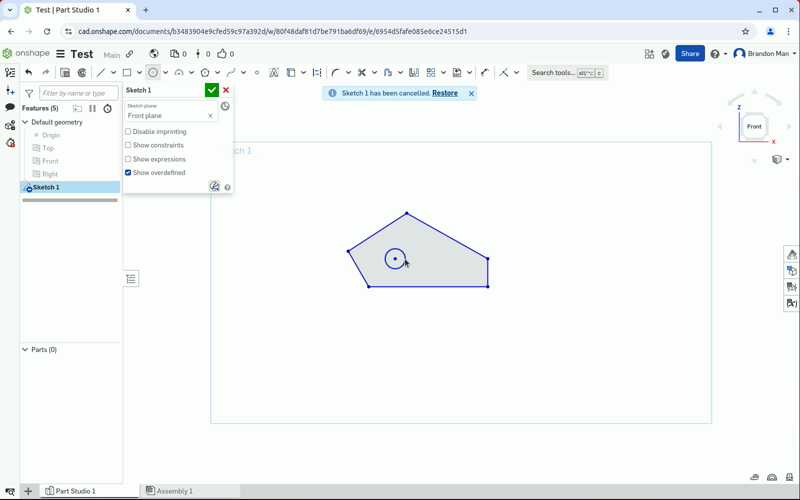
mouse_move(461, 271)
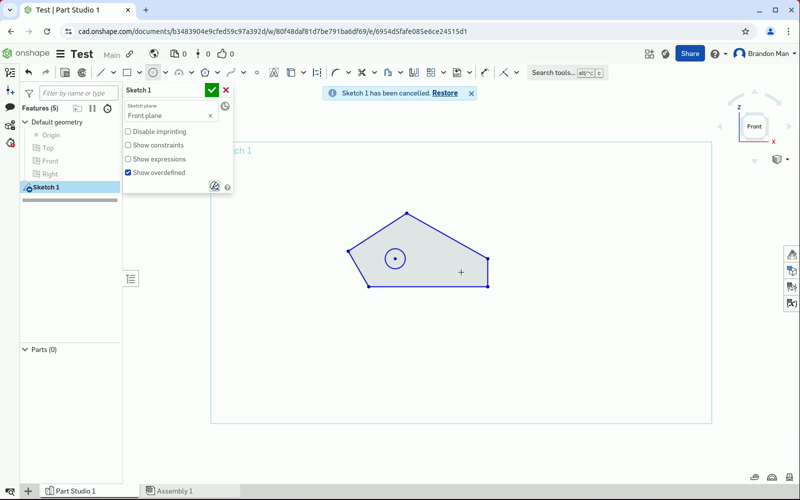
click(461, 271)
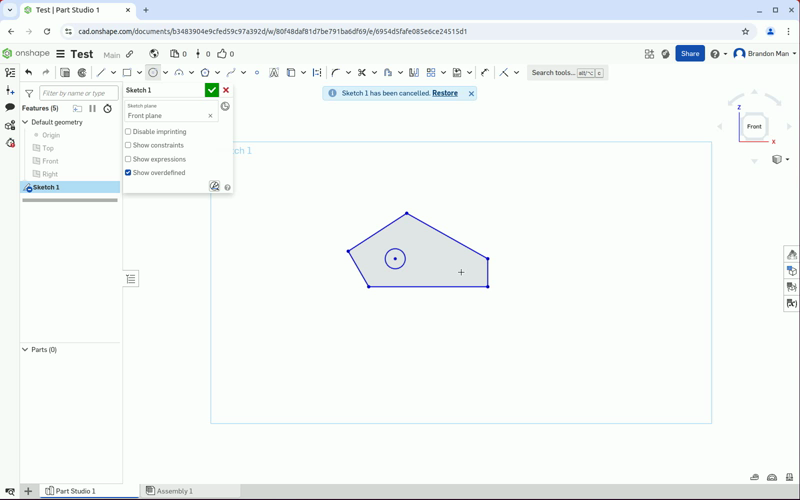
key_up(shift)
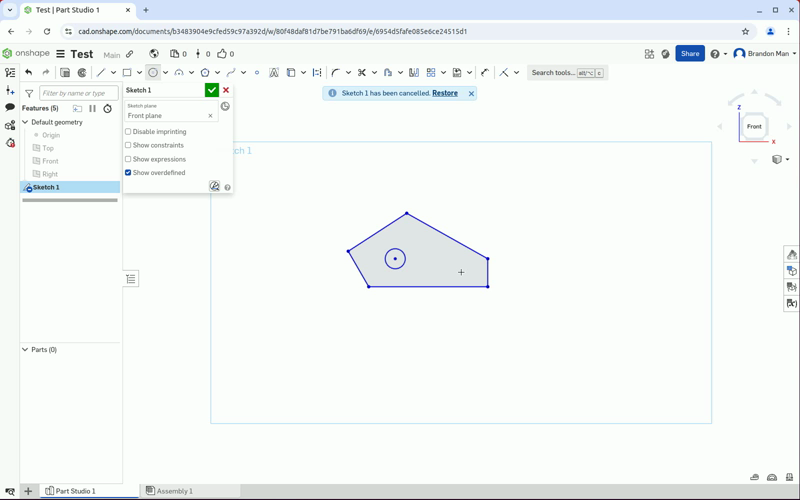
mouse_move(468, 271)
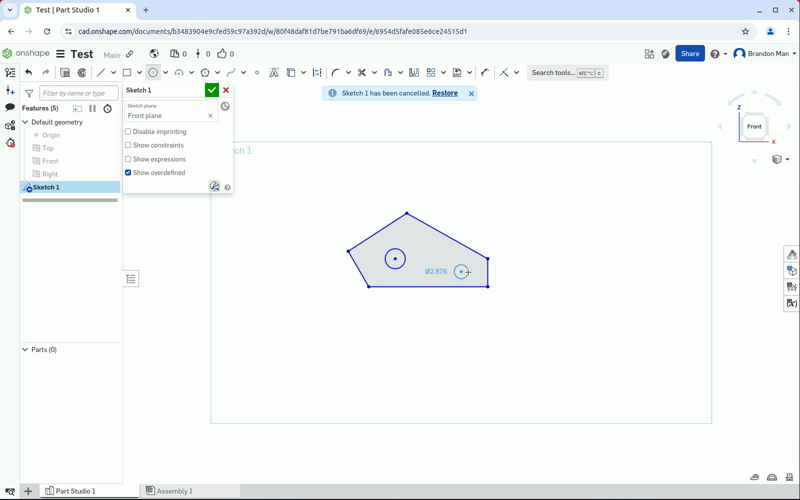
click(468, 271)
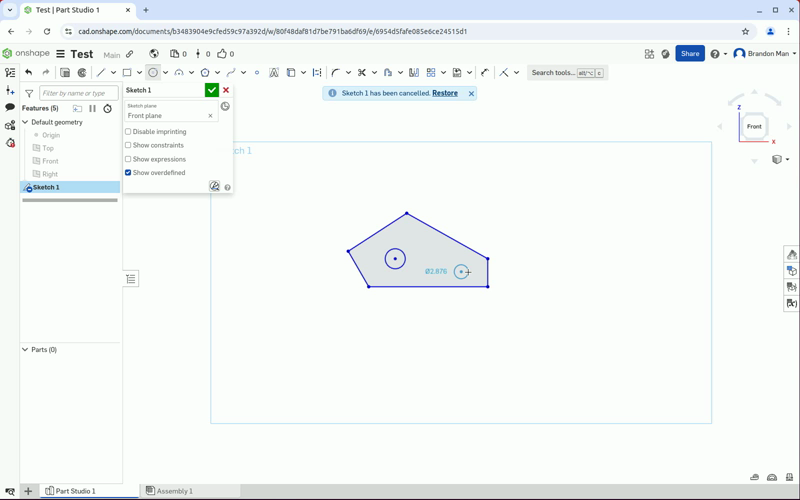
key(esc)
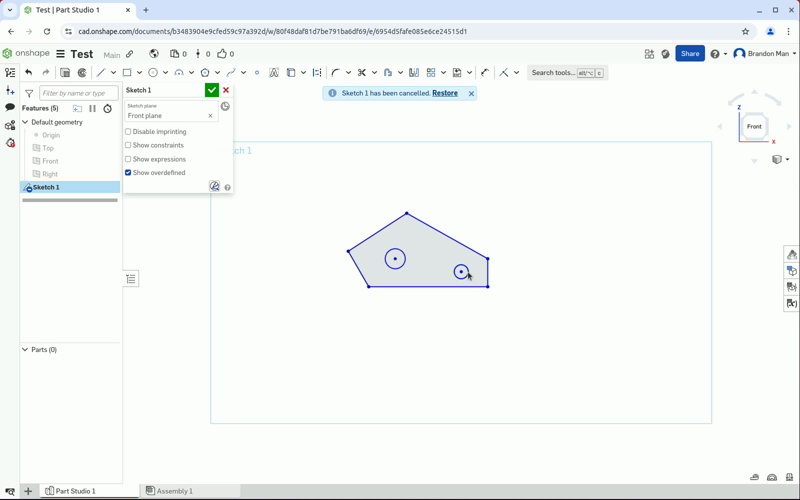
mouse_move(367, 265)
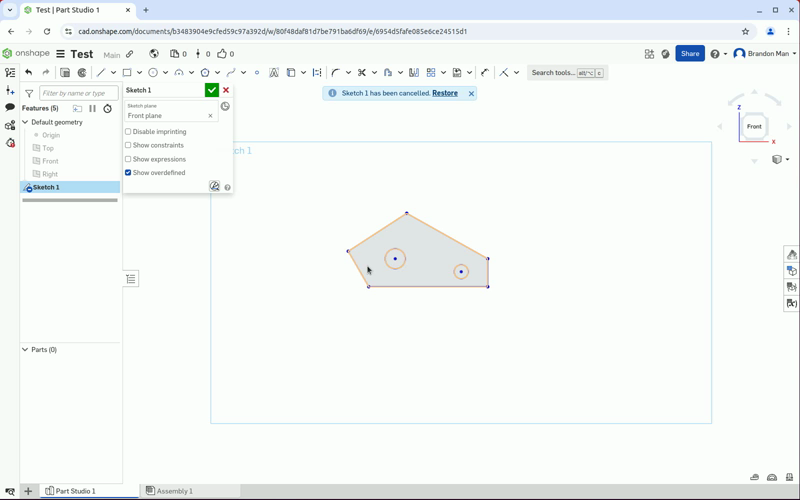
click(367, 265)
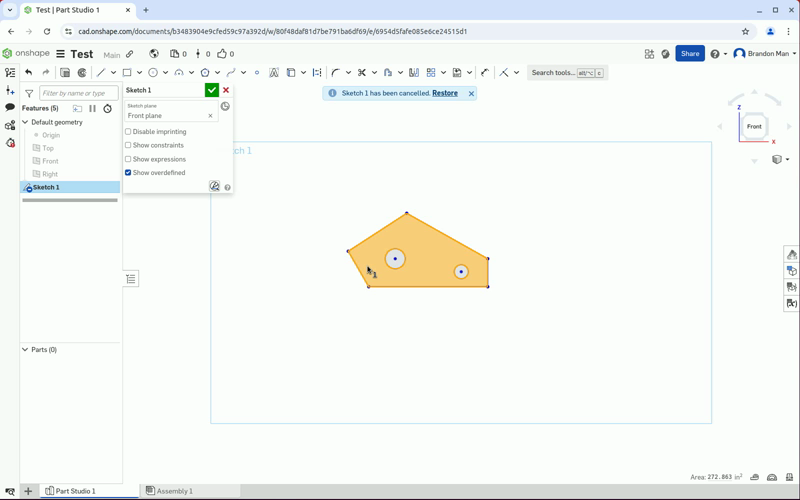
mouse_move(73, 352)
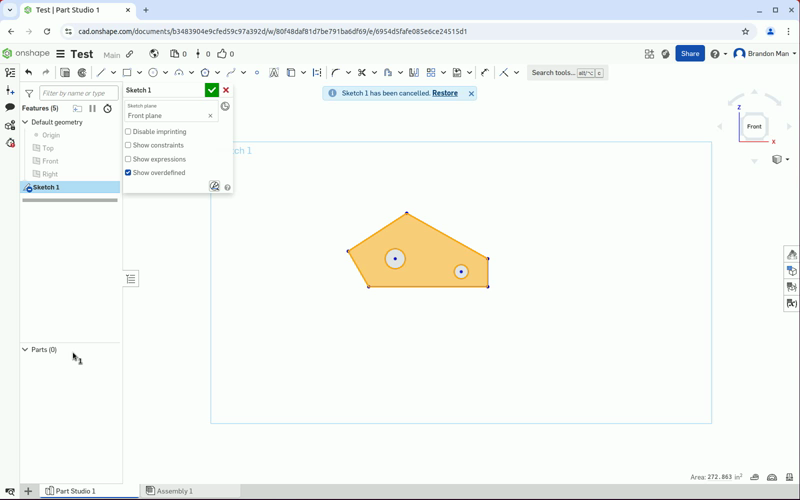
key(shift+y)
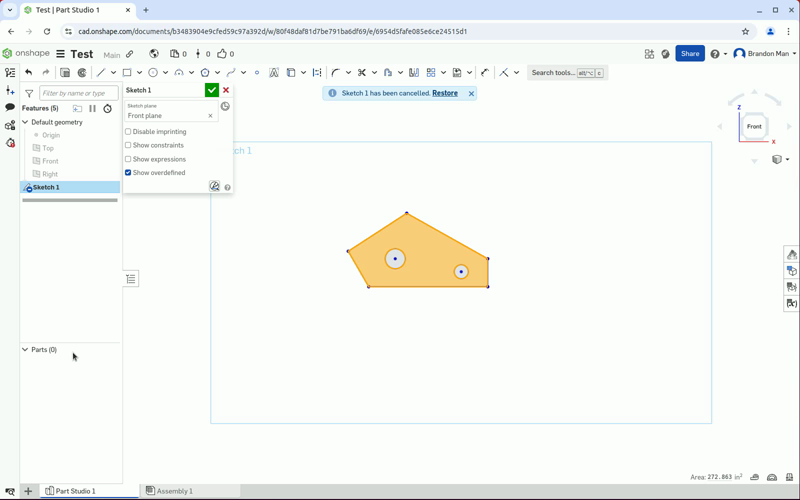
key(shift+e)
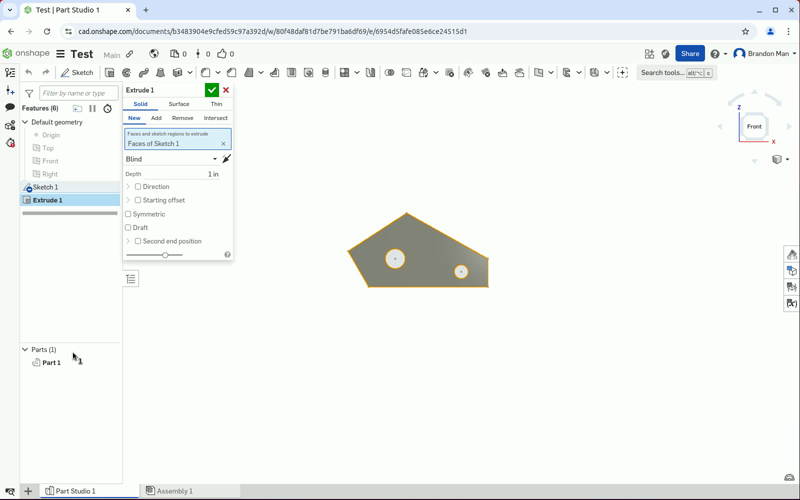
mouse_move(143, 106)
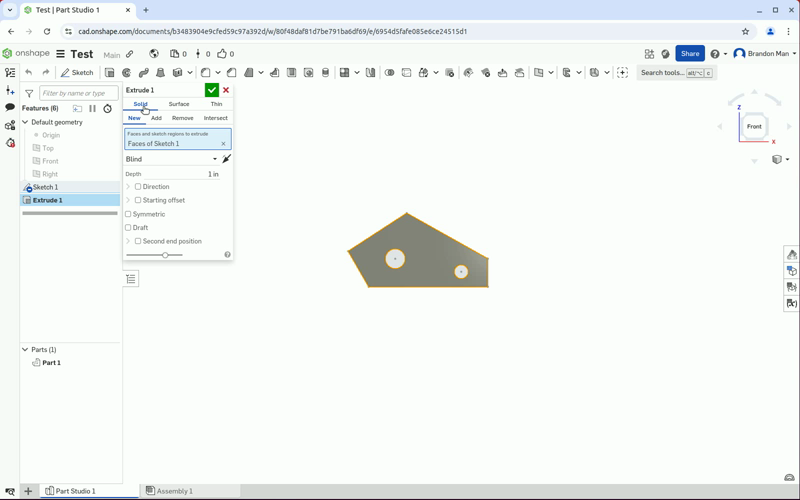
click(143, 106)
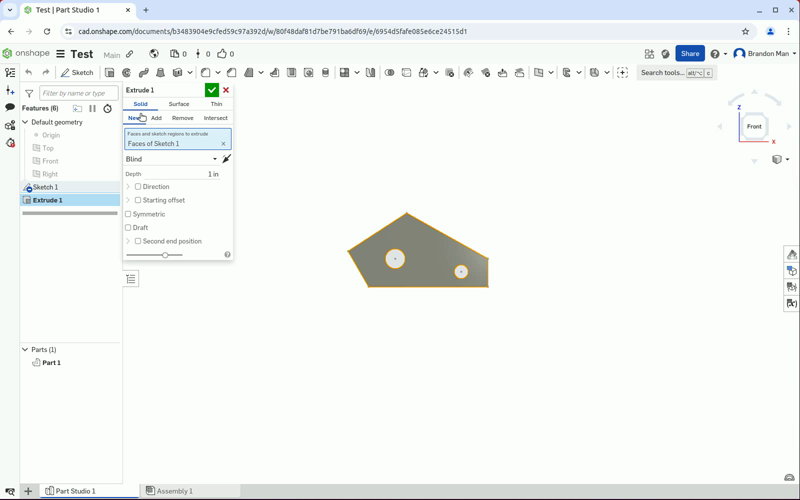
mouse_move(137, 120)
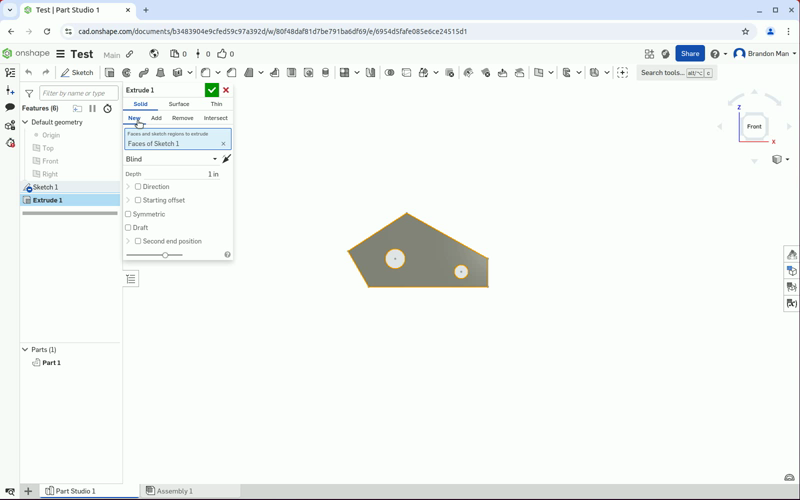
click(137, 120)
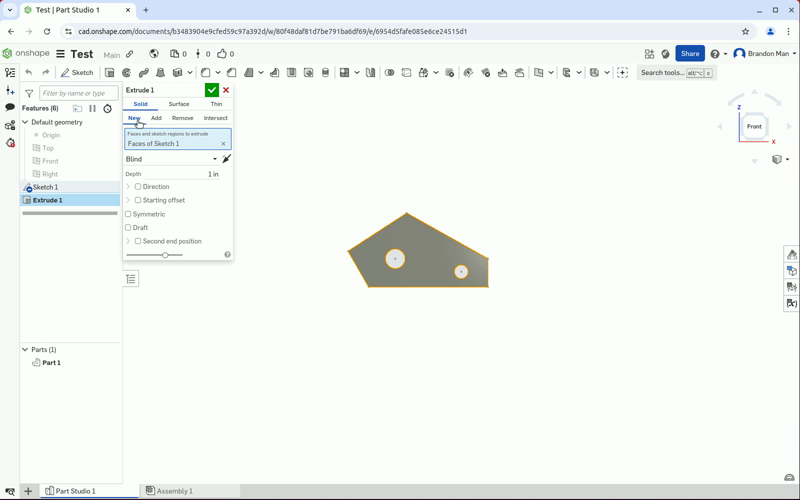
key(tab, 4)
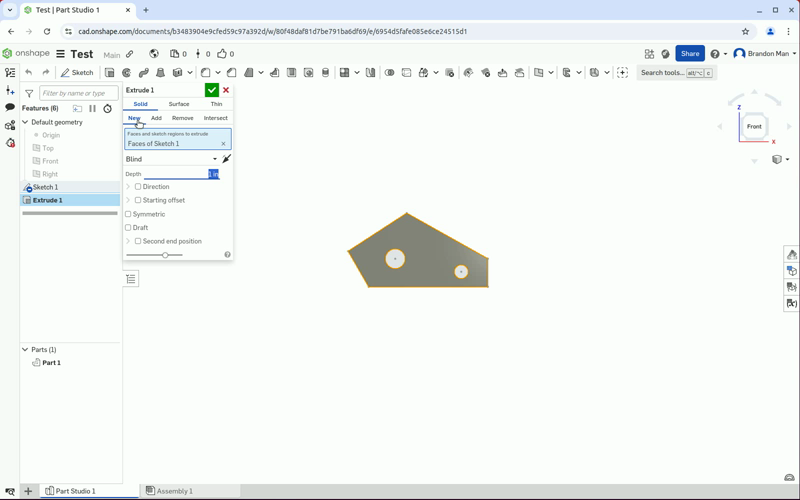
text(1.444)
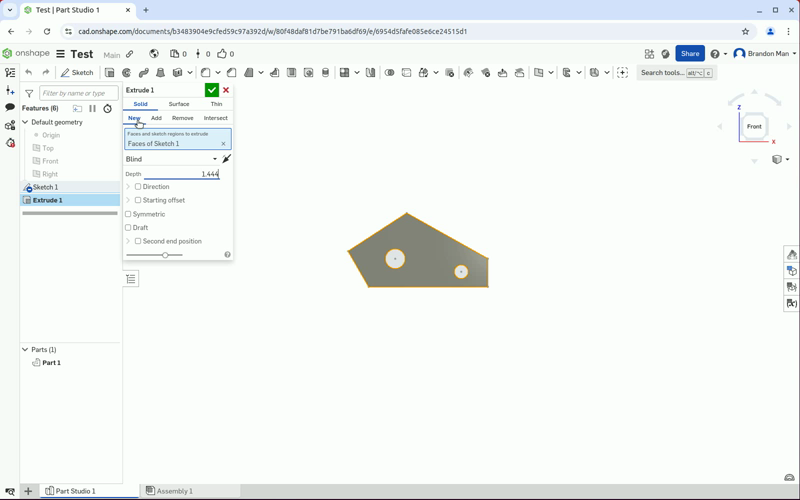
key(enter)
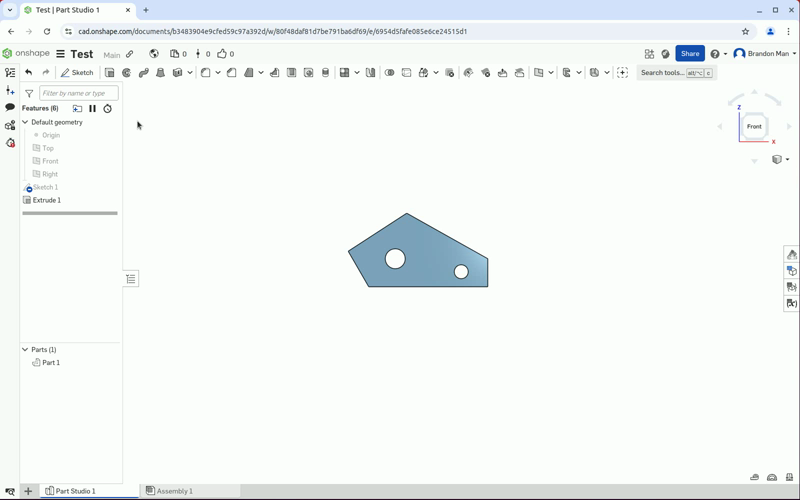
key(shift+h)
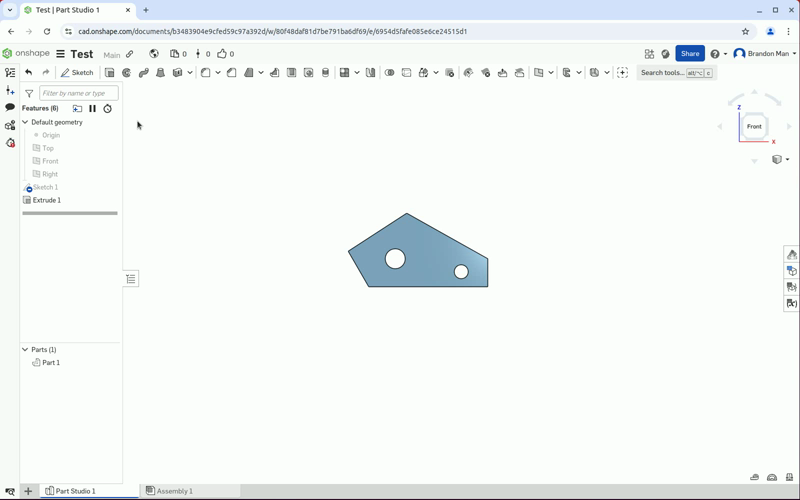
key(shift+h)
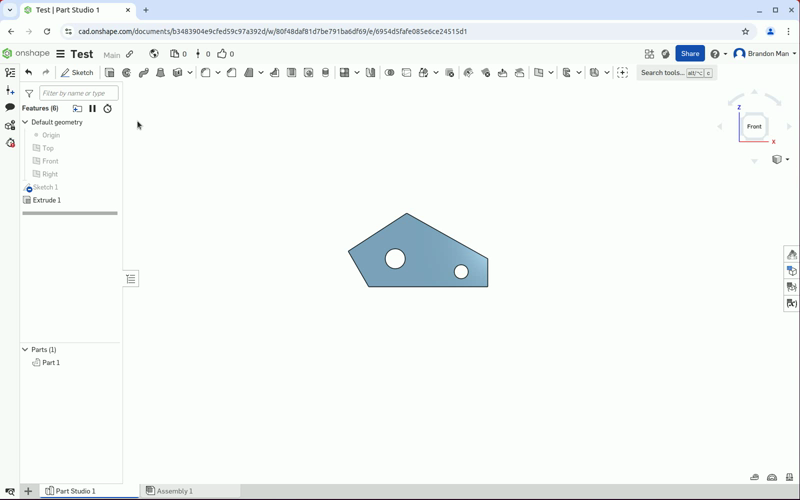
mouse_move(73, 189)
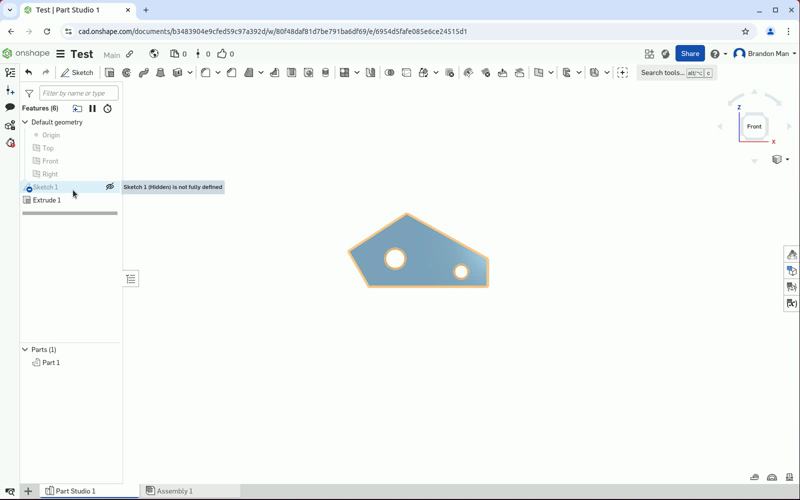
click(73, 189)
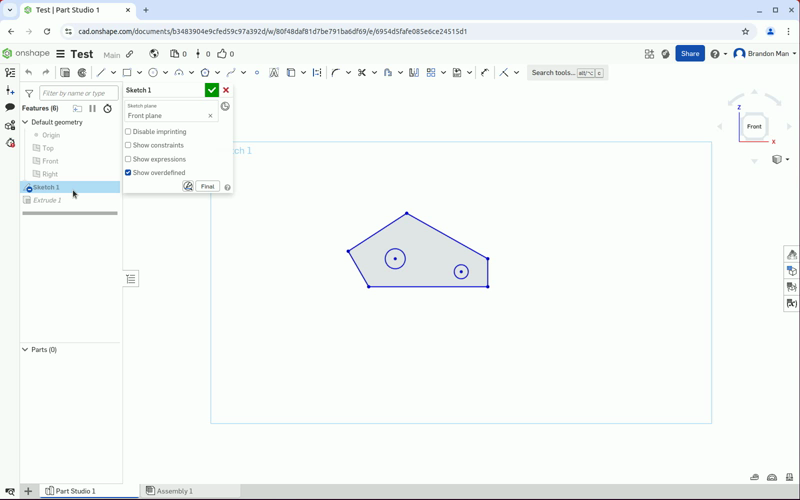
mouse_move(229, 92)
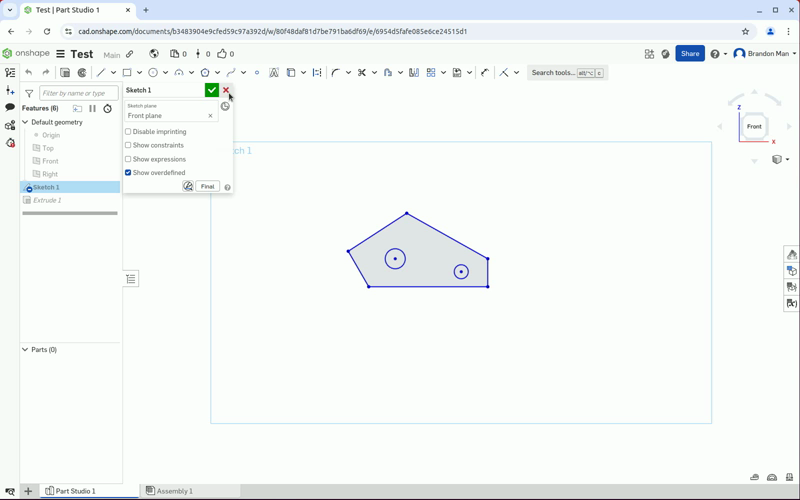
click(229, 92)
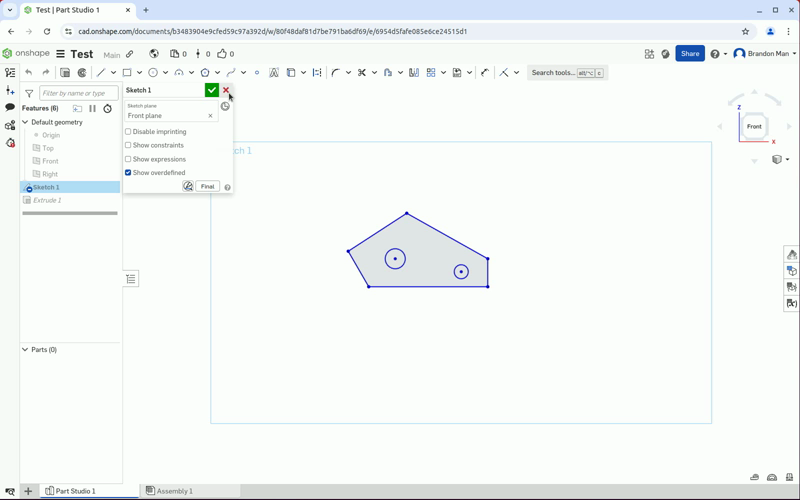
key(shift+s)
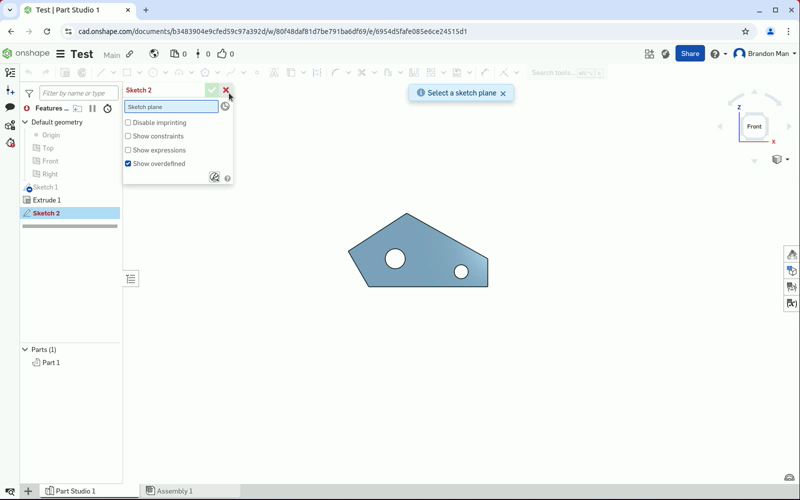
mouse_move(73, 163)
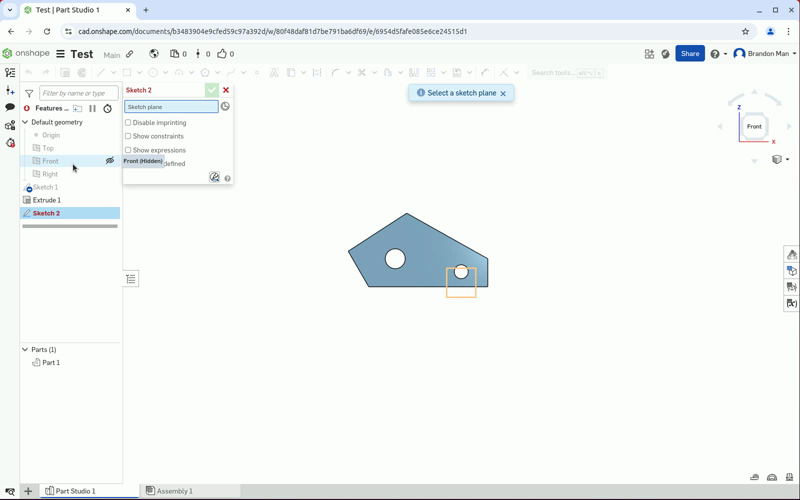
click(73, 163)
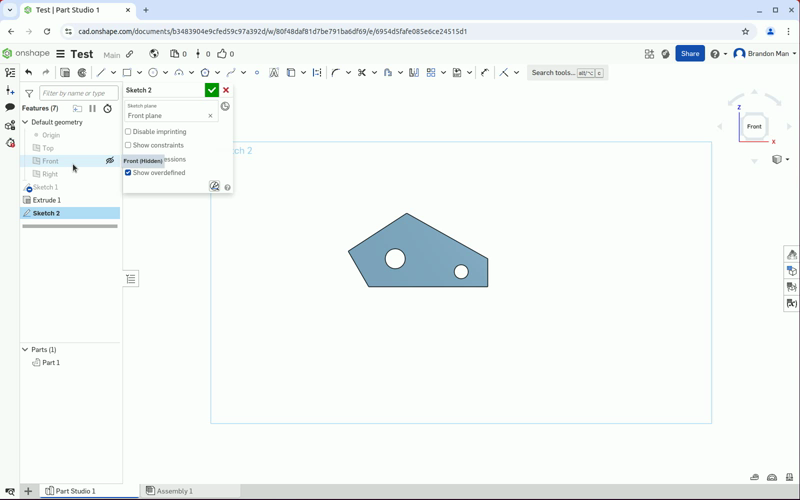
mouse_move(73, 352)
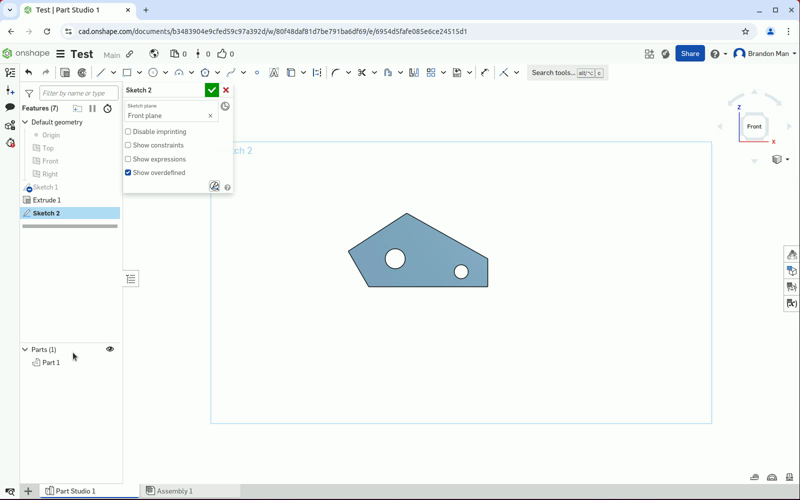
key(y)
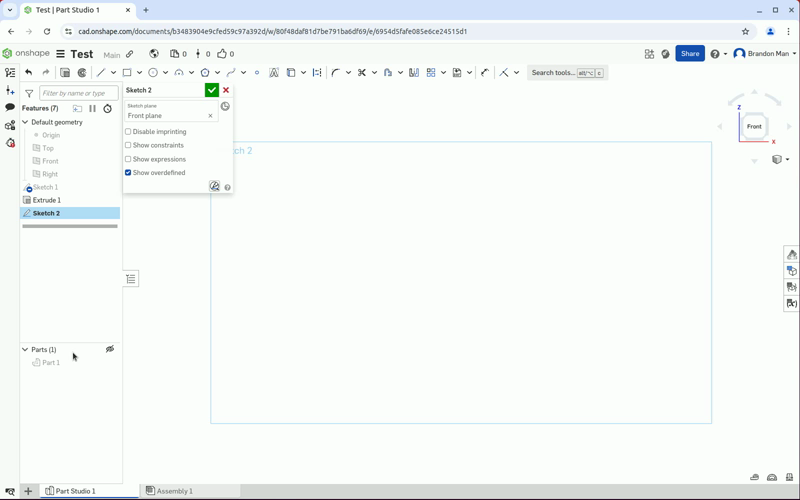
key(l)
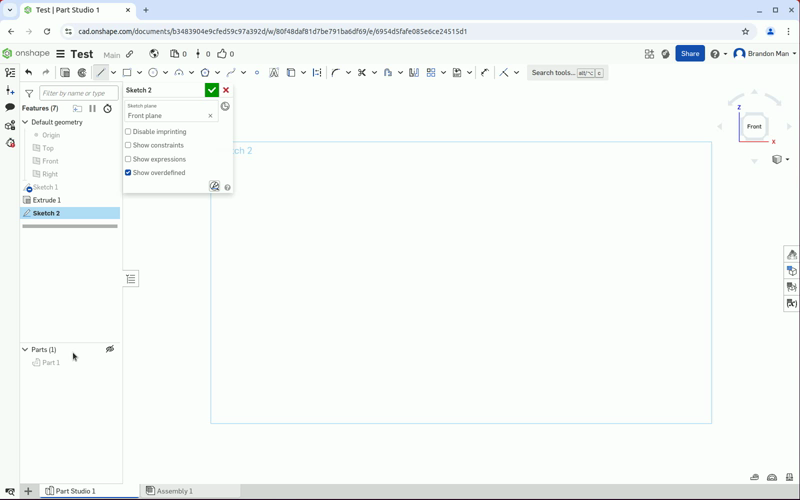
key_down(shift)
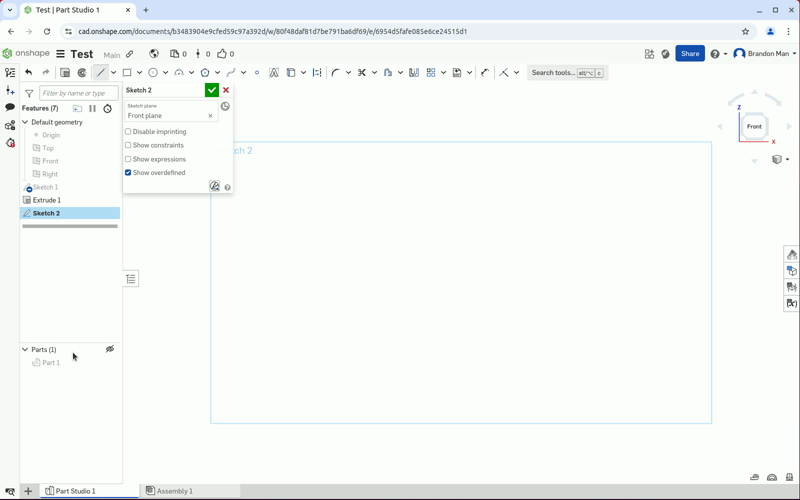
mouse_move(348, 251)
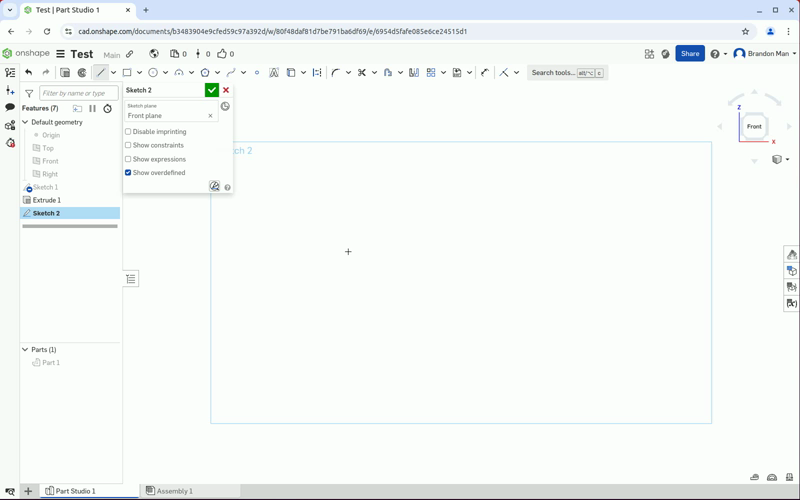
click(348, 251)
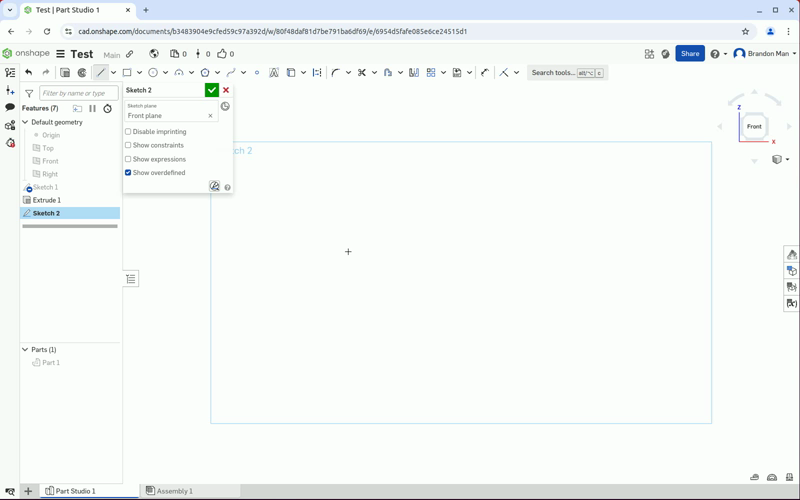
key_up(shift)
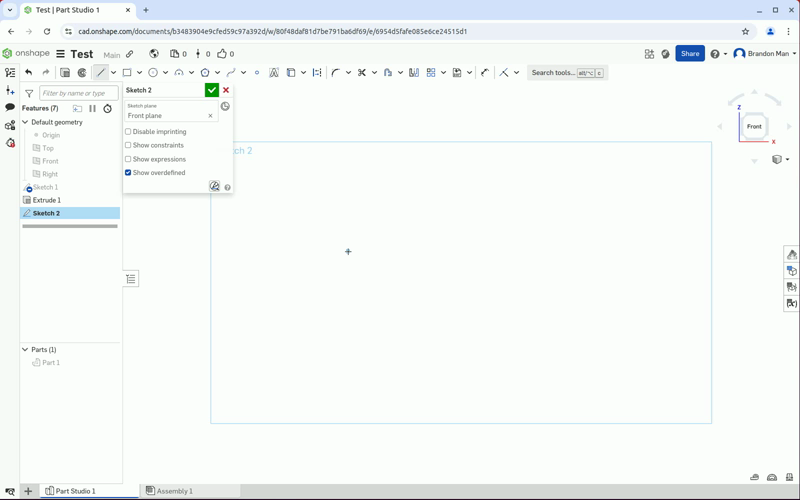
key_down(shift)
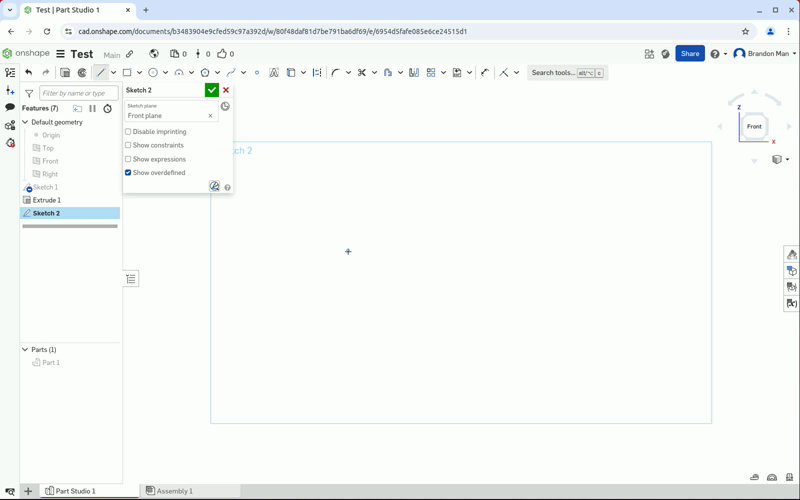
mouse_move(378, 251)
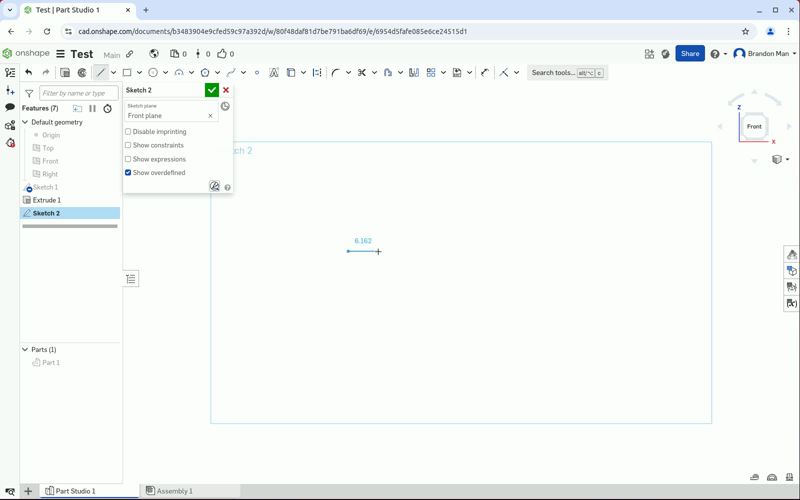
mouse_move(368, 286)
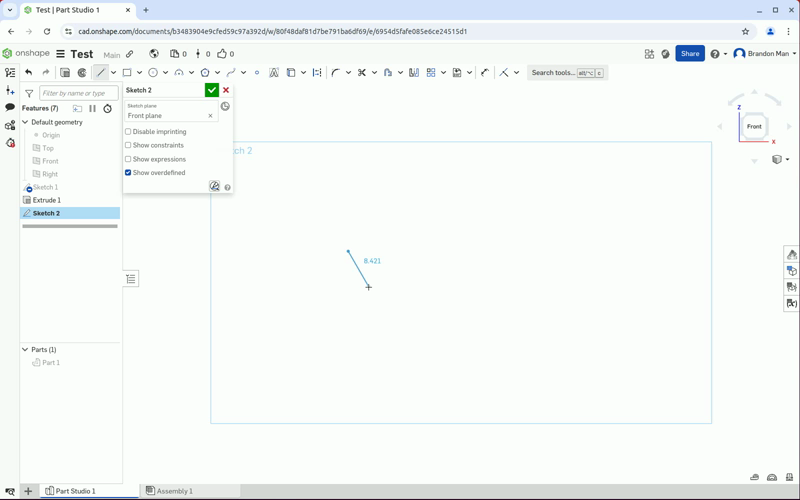
click(368, 286)
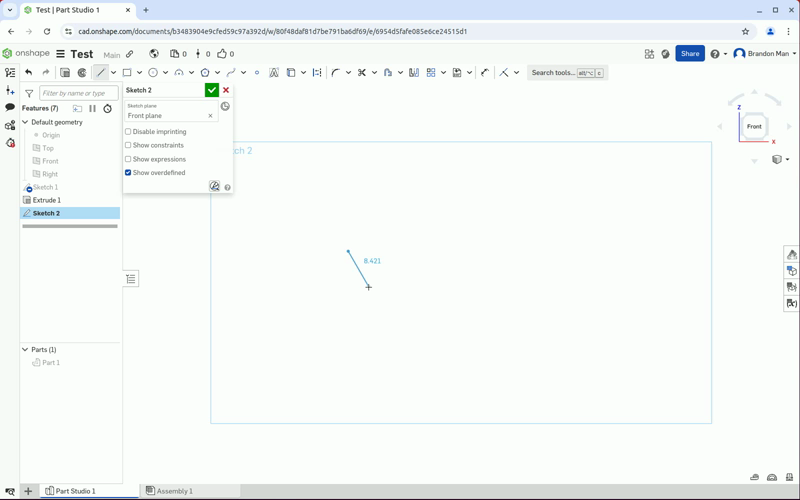
key_up(shift)
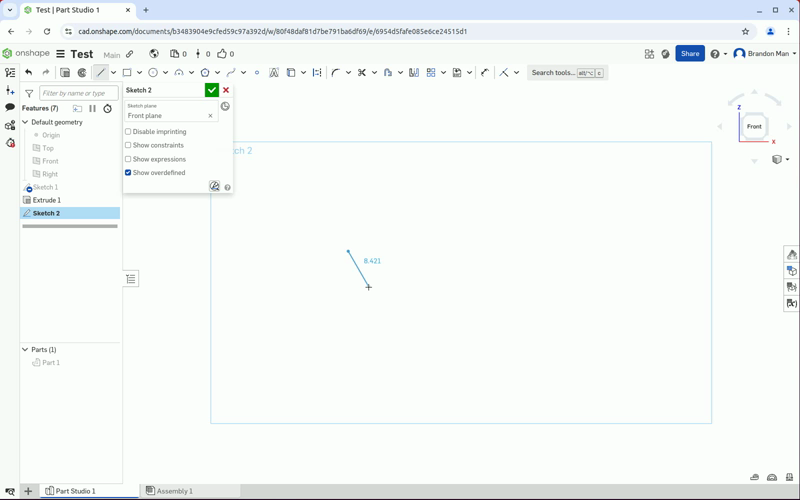
key_down(shift)
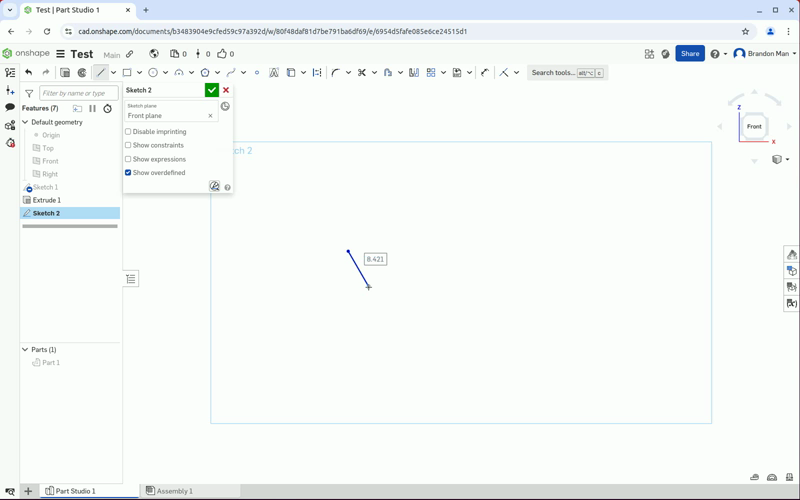
mouse_move(487, 286)
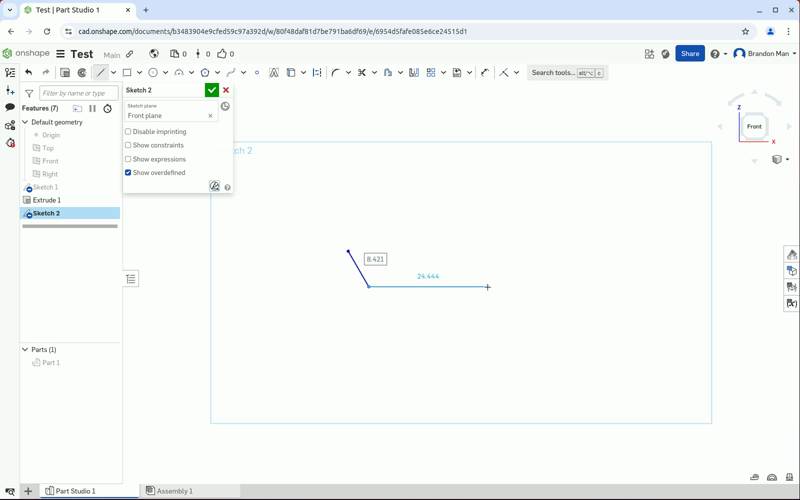
click(487, 286)
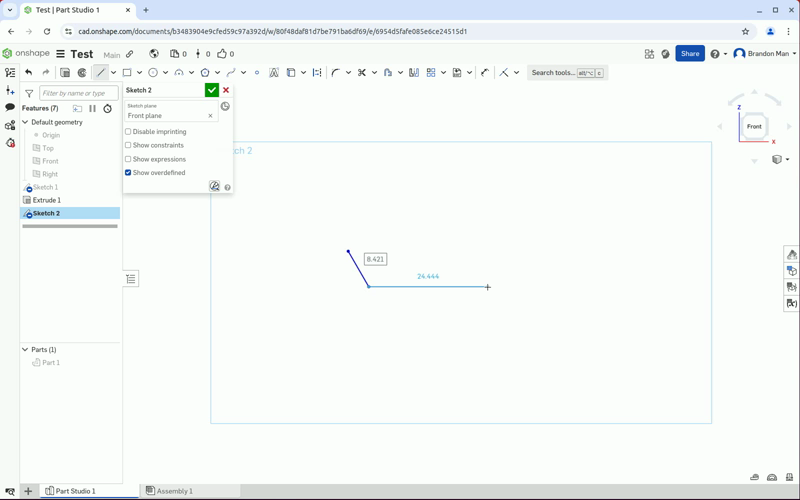
key_up(shift)
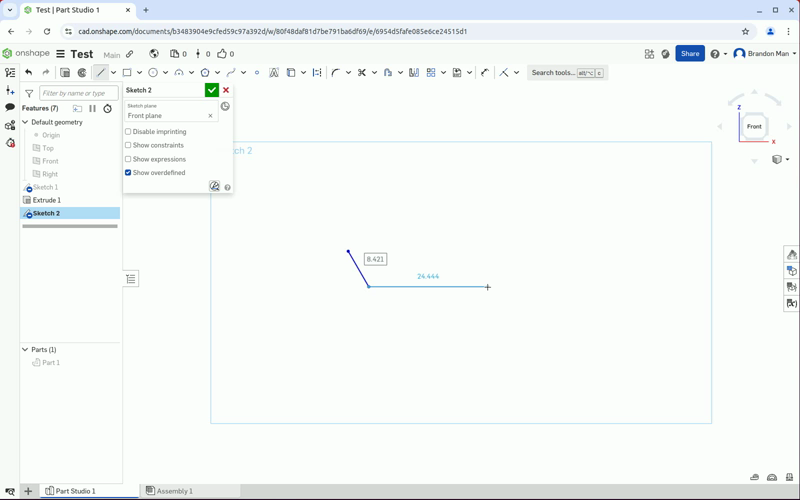
key_down(shift)
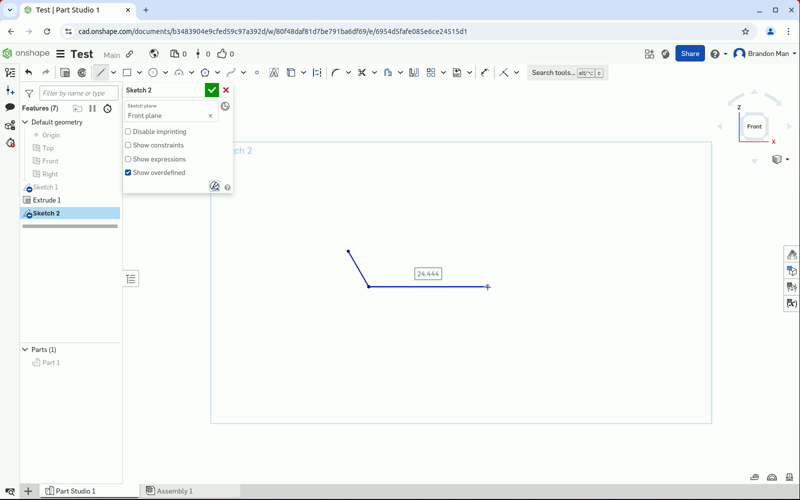
mouse_move(517, 286)
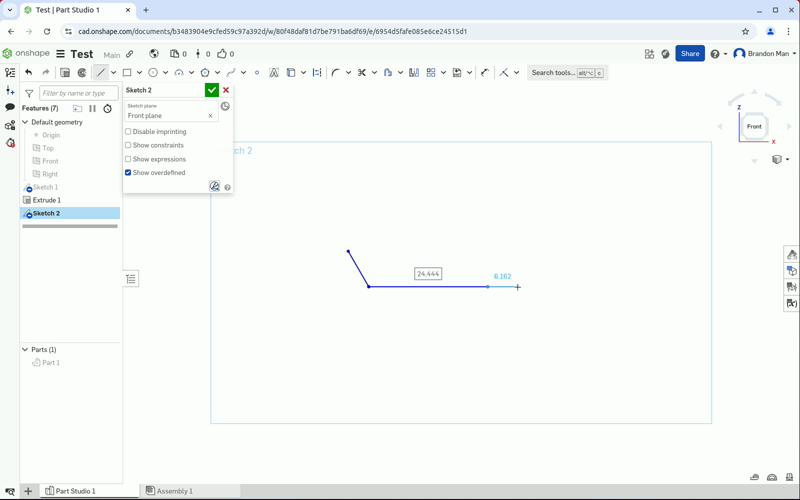
mouse_move(487, 258)
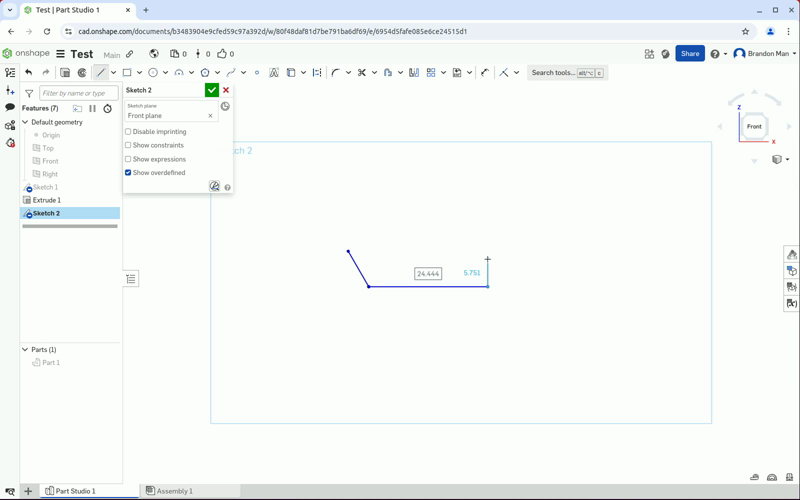
click(487, 258)
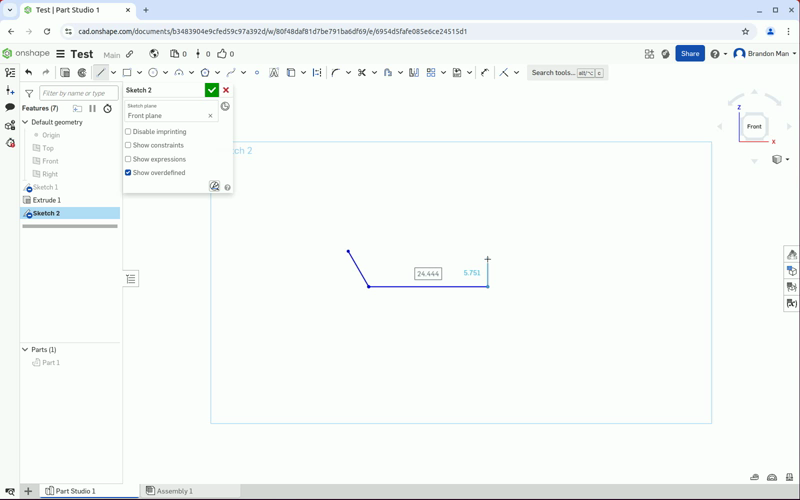
key_up(shift)
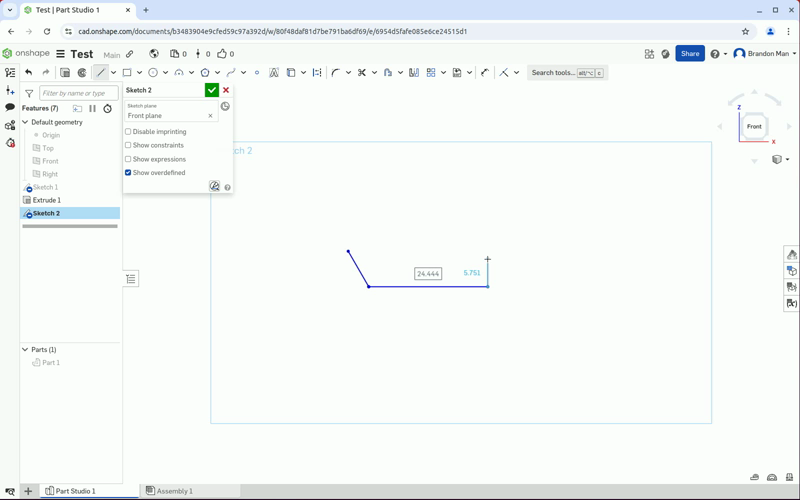
key_down(shift)
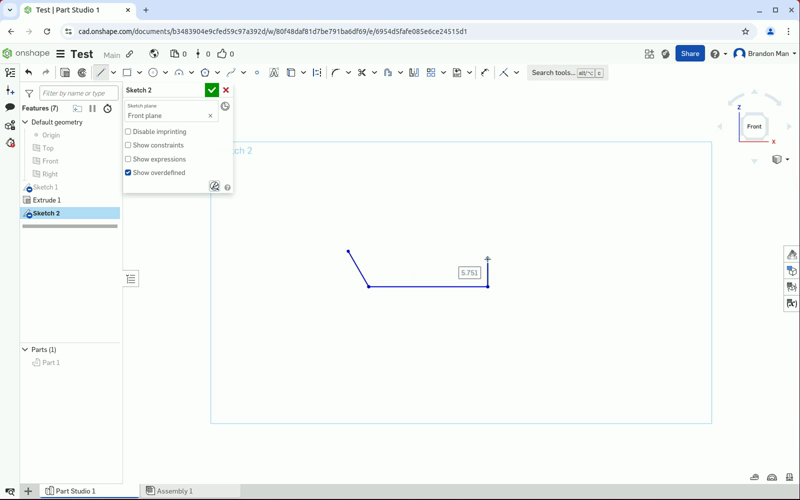
mouse_move(406, 213)
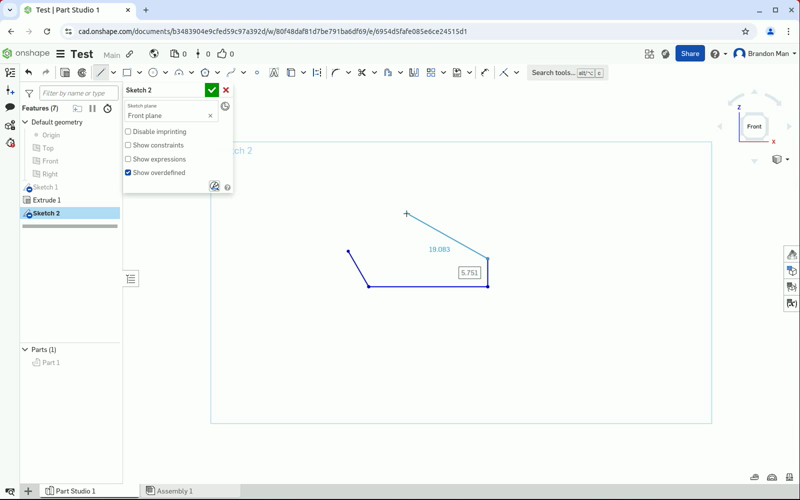
click(406, 213)
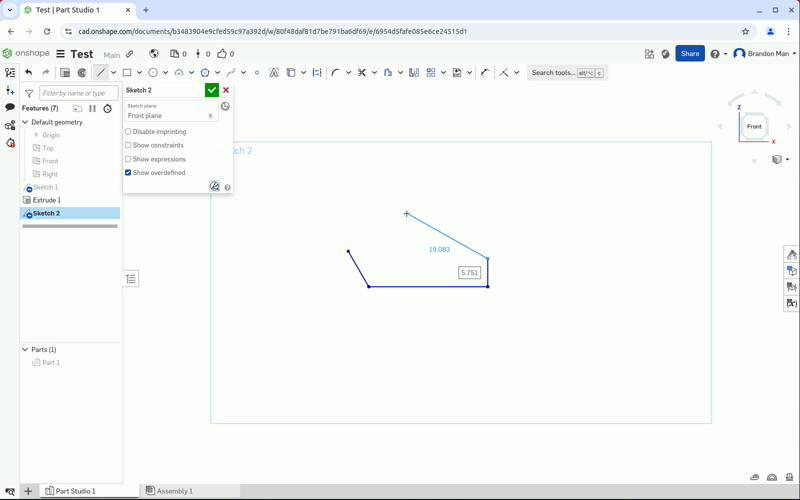
key_up(shift)
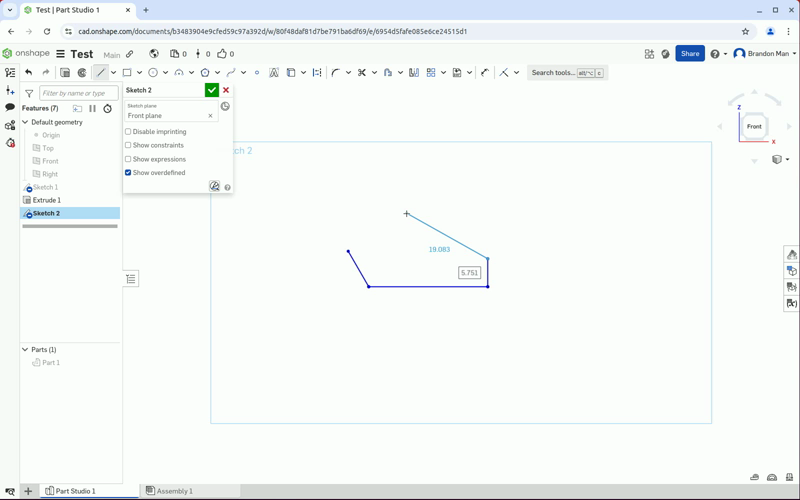
key_down(shift)
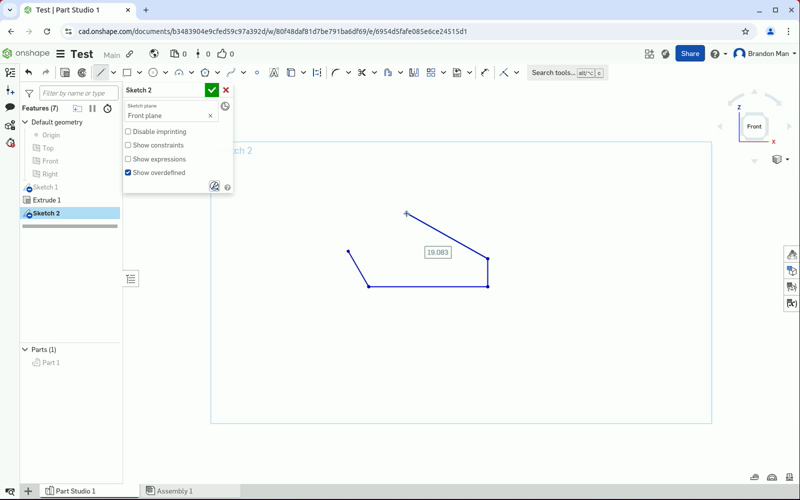
mouse_move(348, 251)
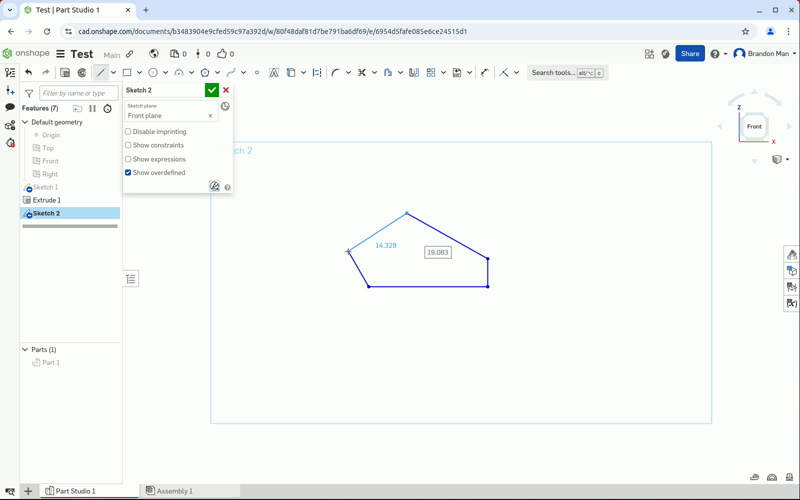
key_up(shift)
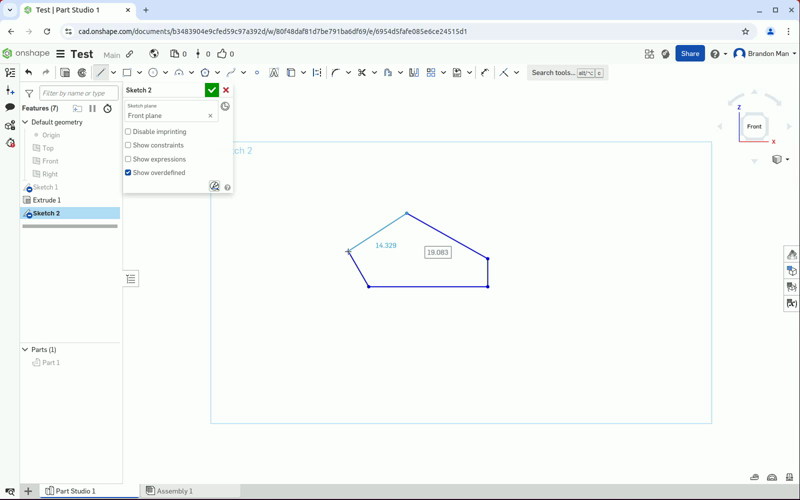
click(348, 251)
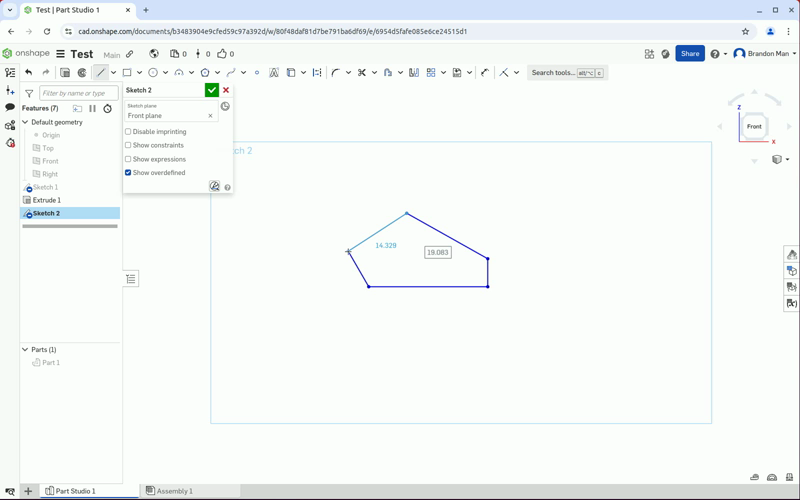
key(esc)
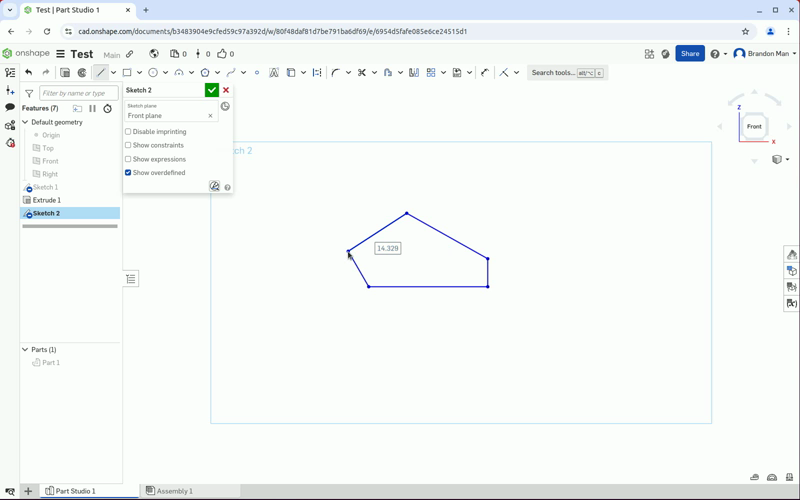
key(c)
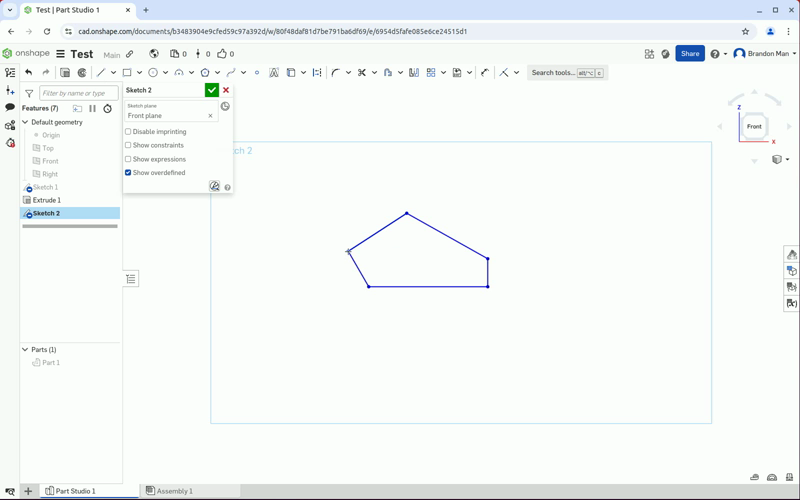
key_down(shift)
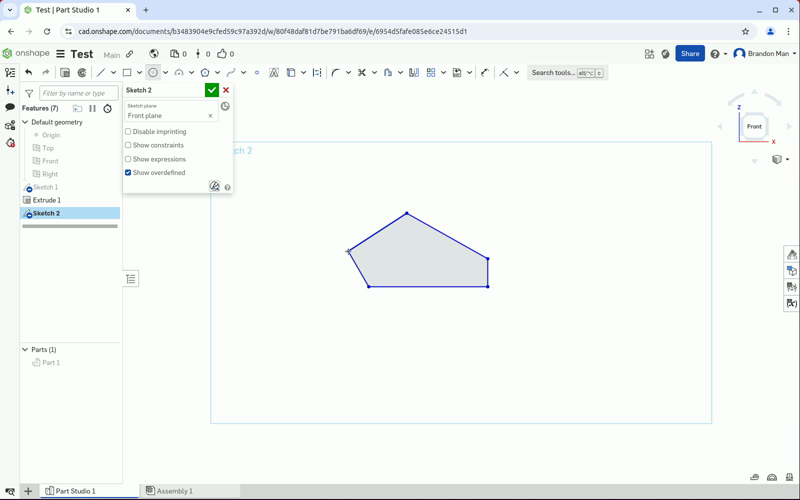
mouse_move(395, 258)
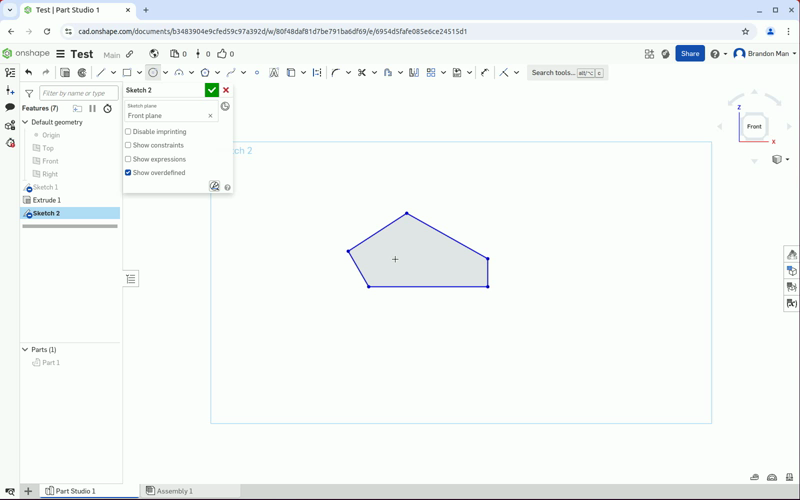
click(395, 258)
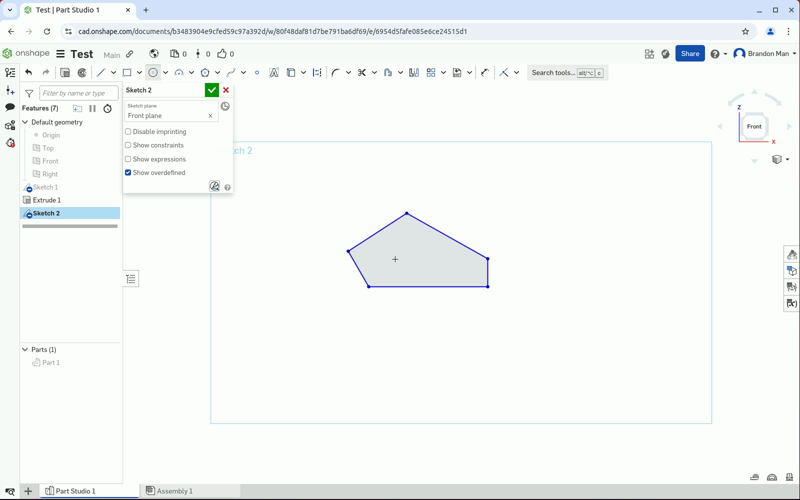
key_up(shift)
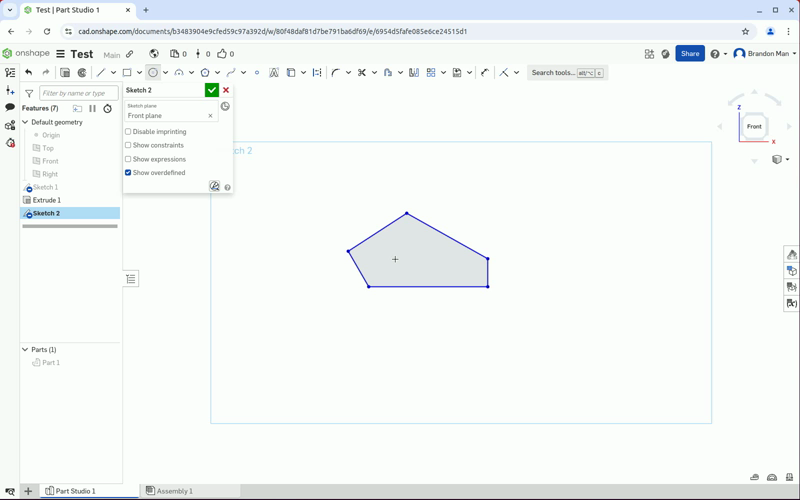
mouse_move(405, 258)
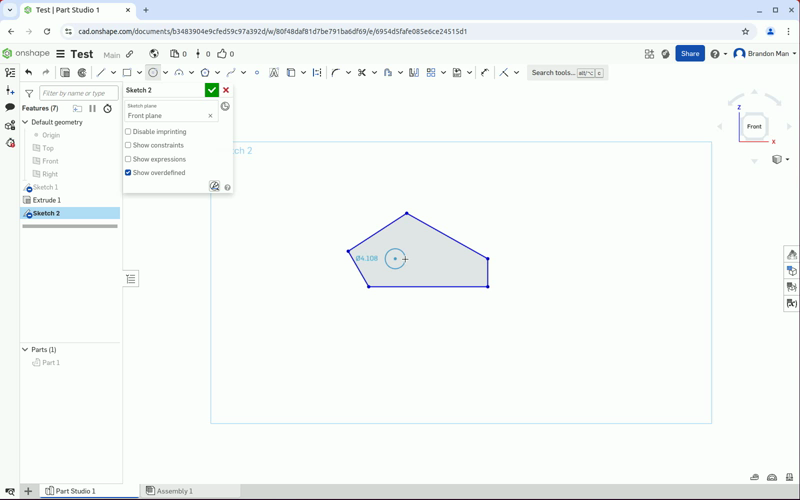
click(405, 258)
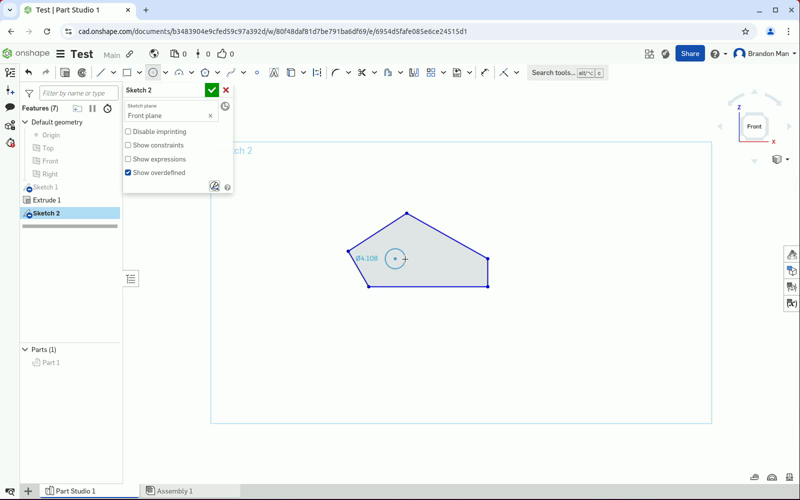
key(esc)
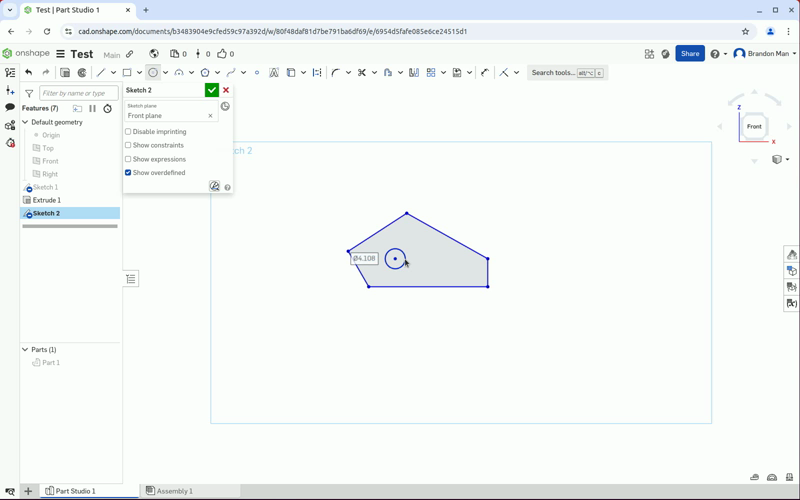
key(c)
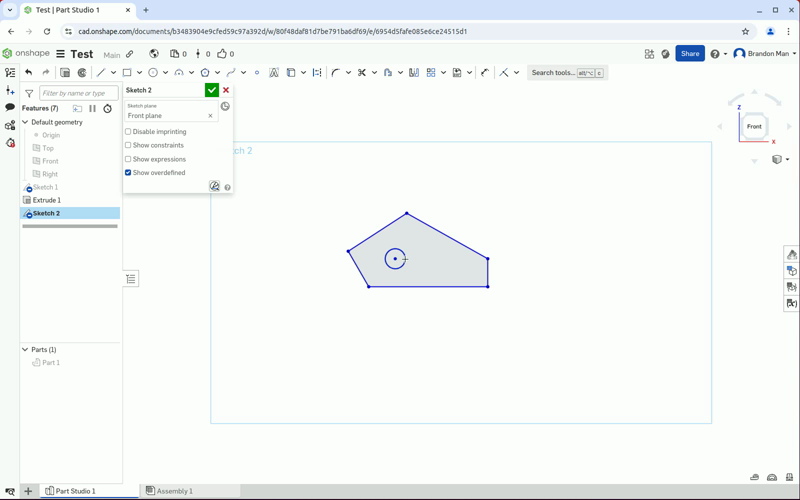
key_down(shift)
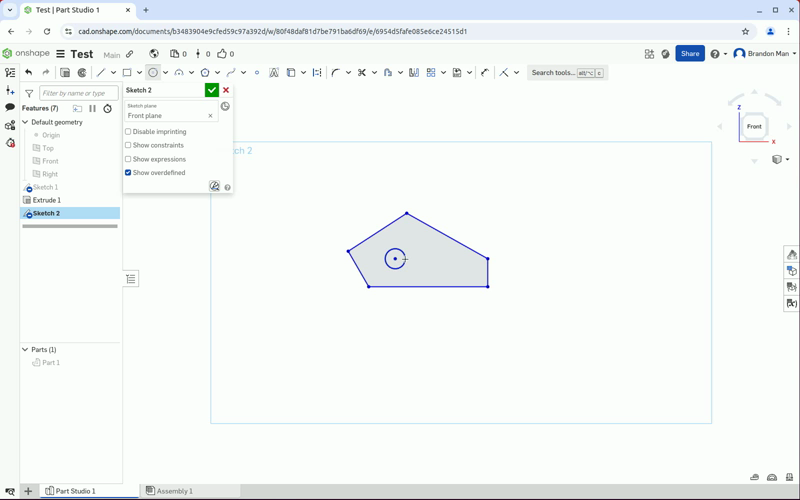
mouse_move(461, 271)
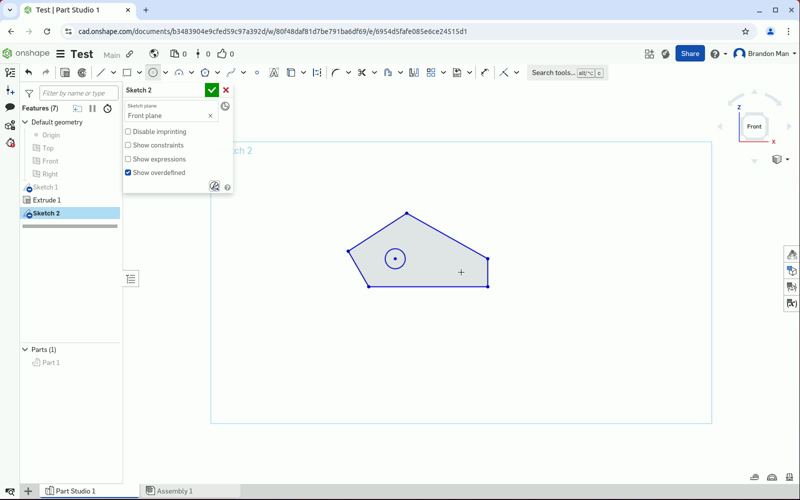
click(461, 271)
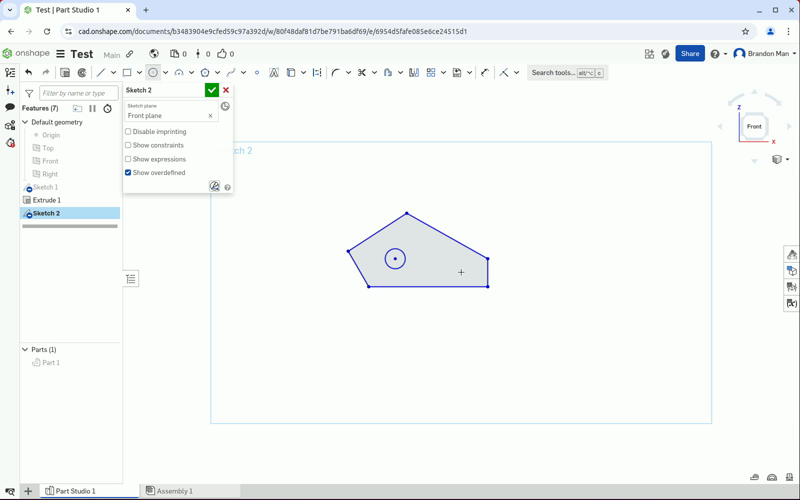
key_up(shift)
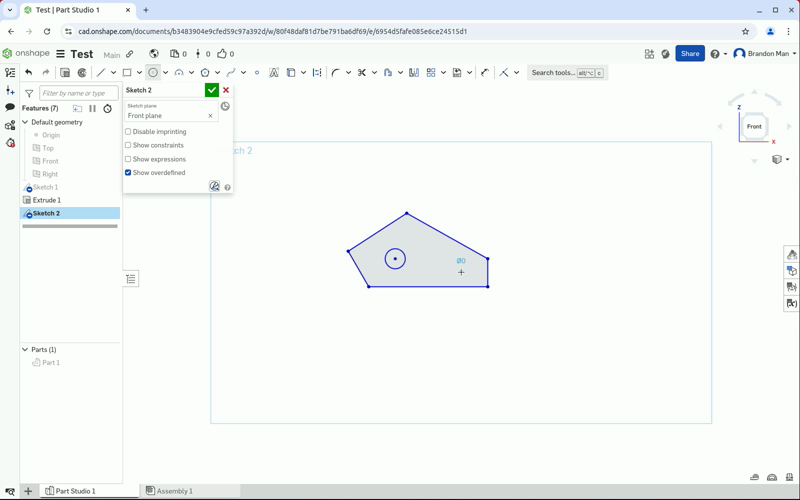
mouse_move(468, 271)
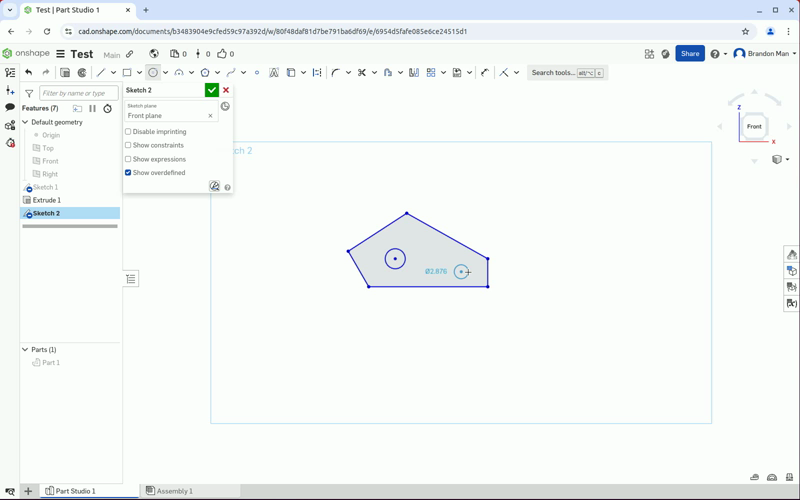
click(468, 271)
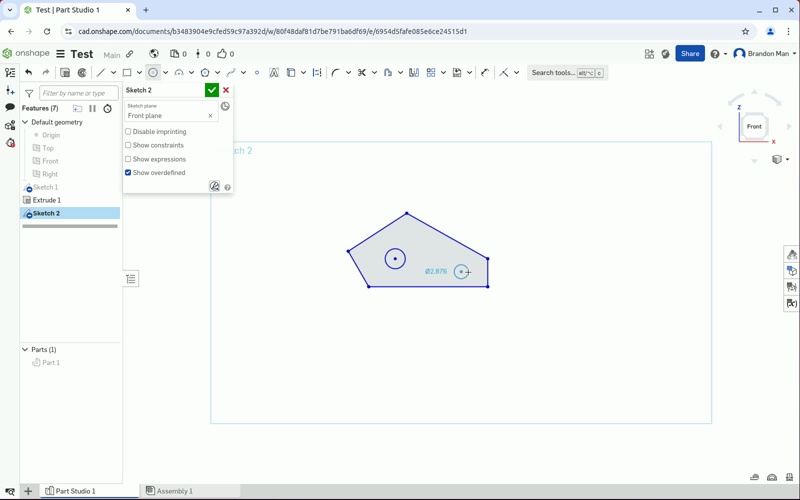
key(esc)
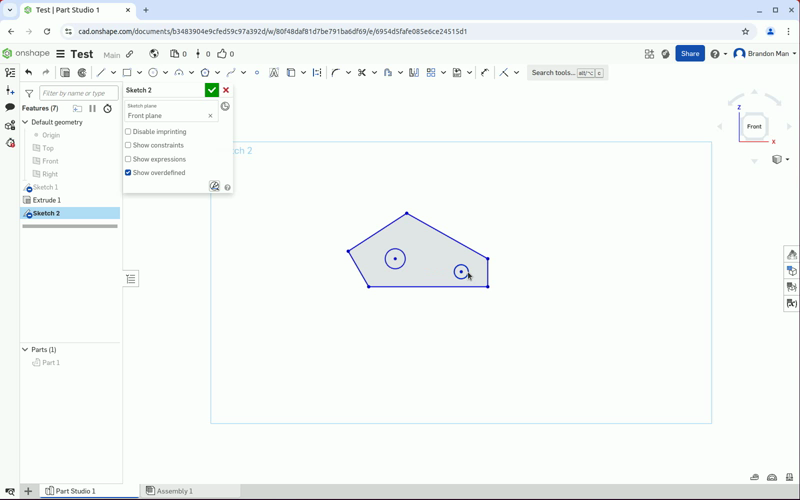
mouse_move(384, 269)
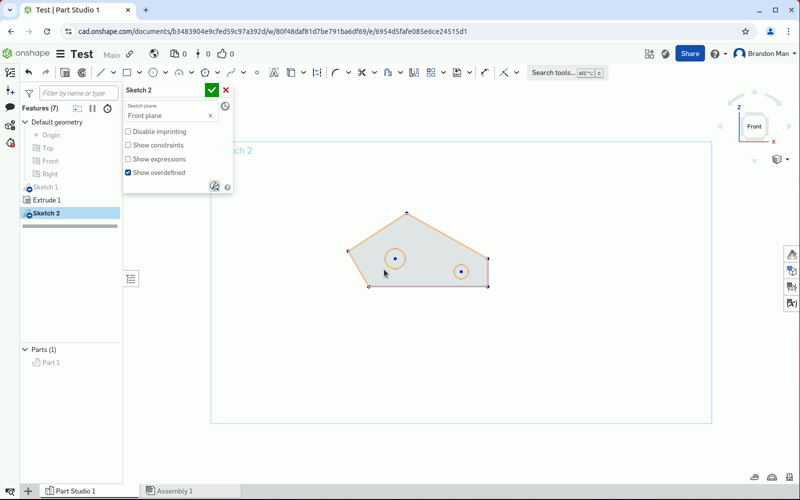
click(384, 269)
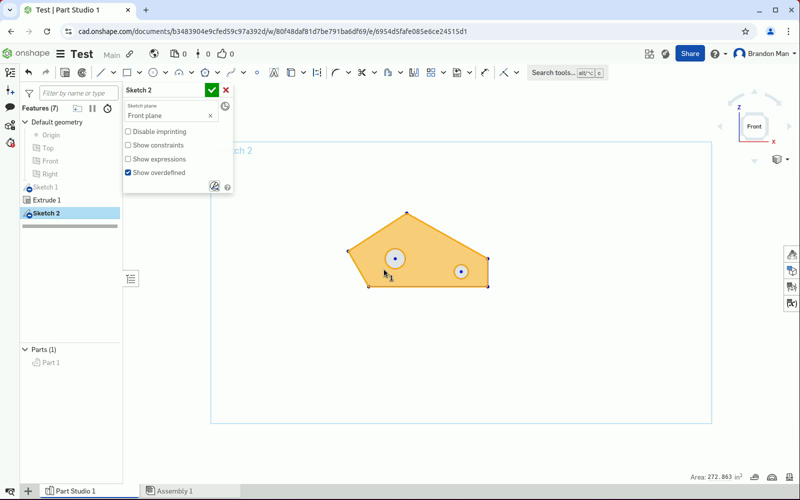
mouse_move(73, 352)
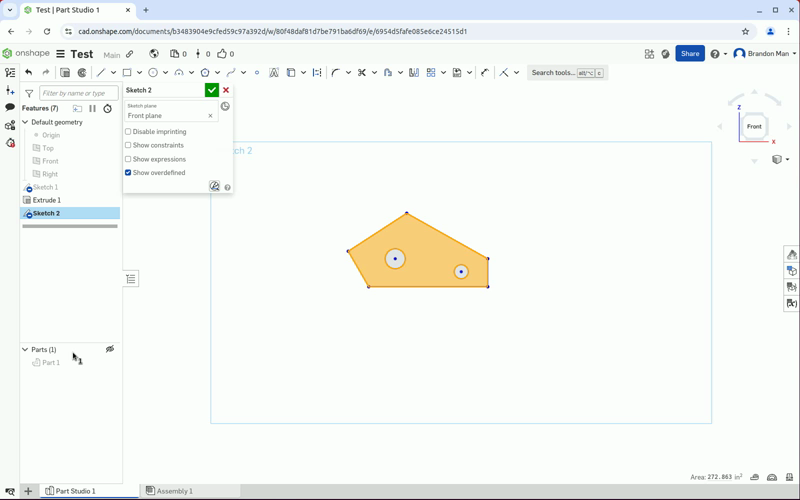
key(shift+y)
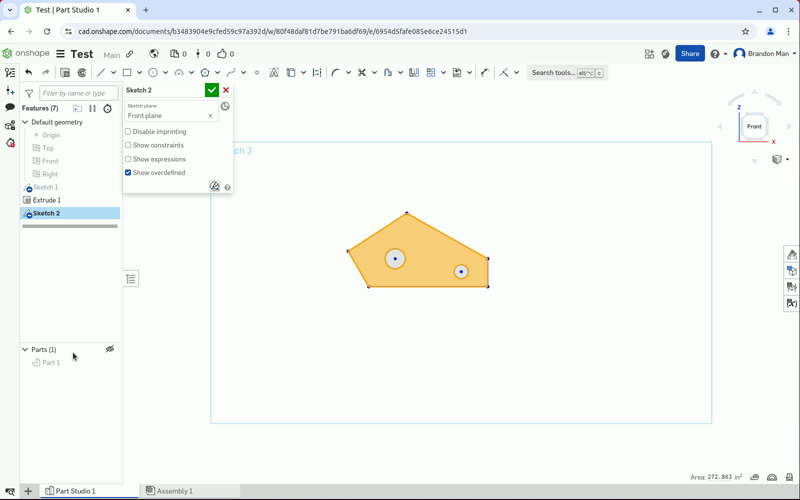
key(shift+e)
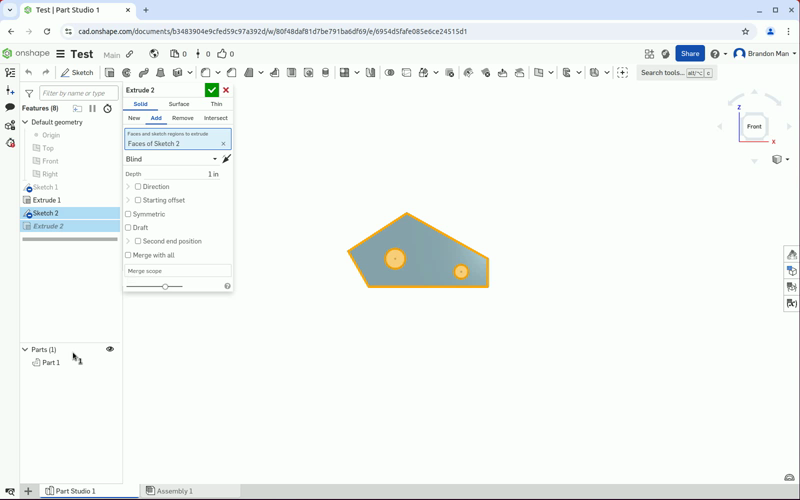
mouse_move(143, 106)
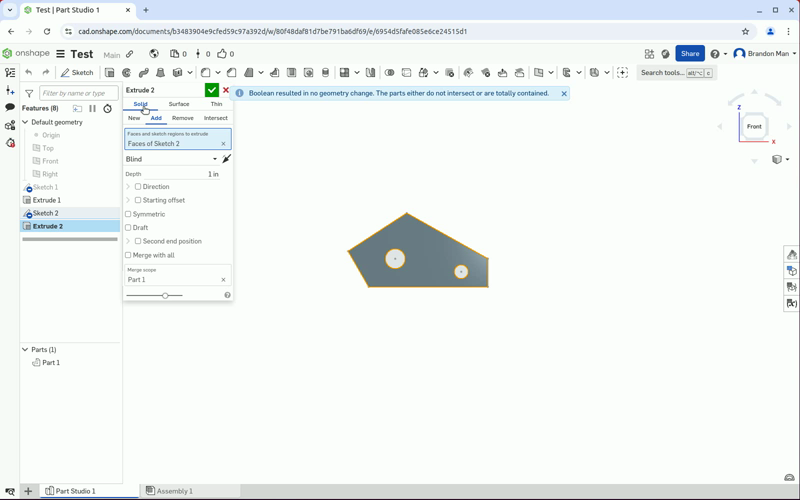
click(143, 106)
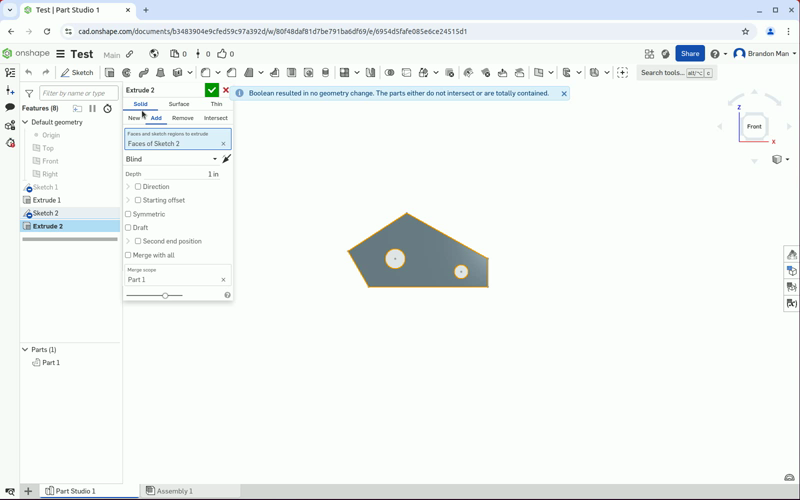
mouse_move(137, 120)
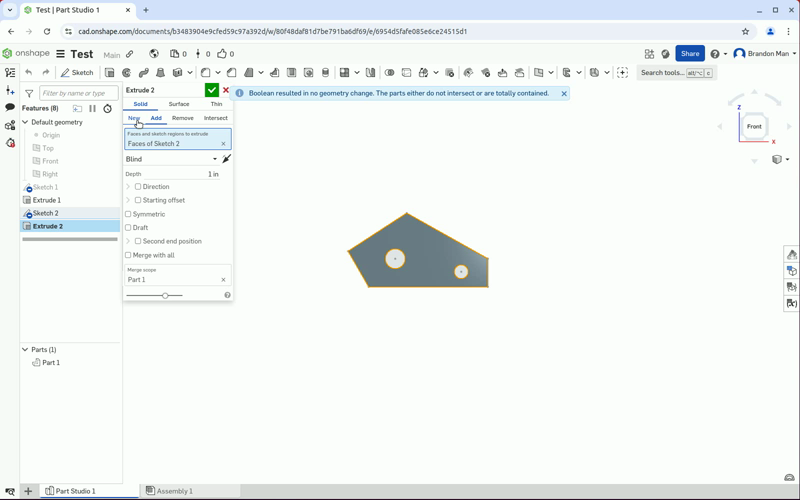
click(137, 120)
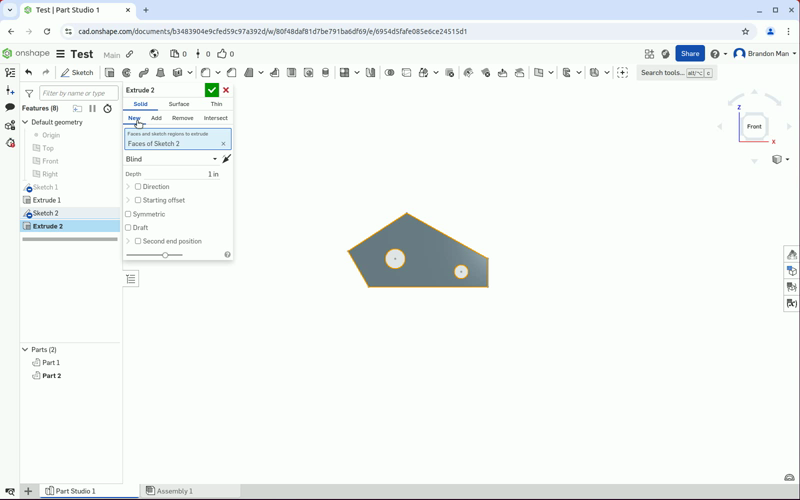
key(tab, 4)
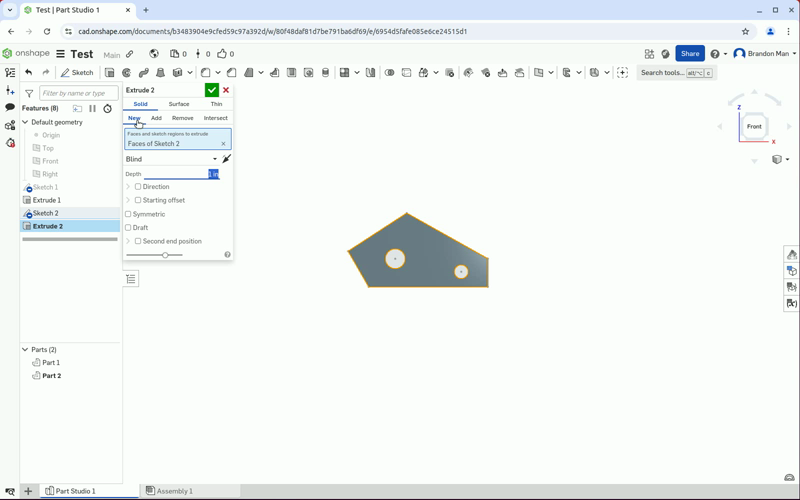
text(1.444)
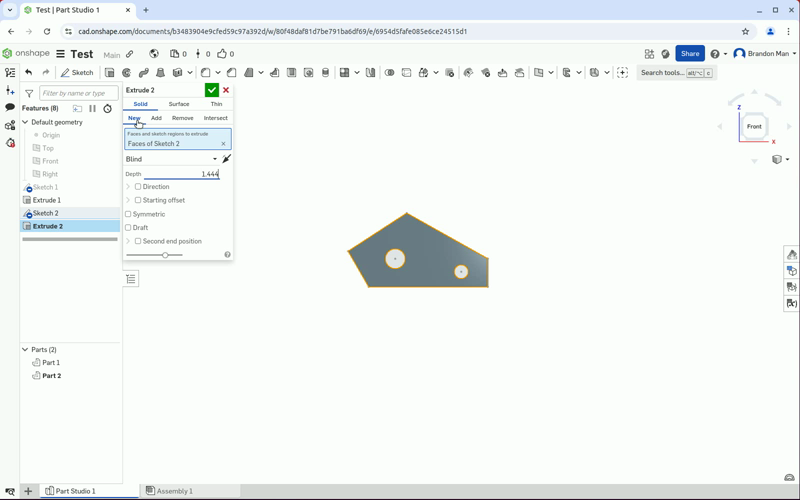
key(enter)
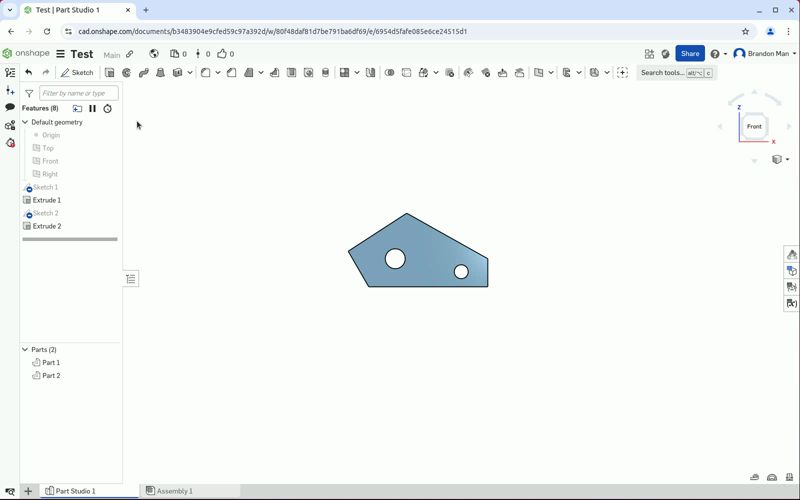
key(shift+h)
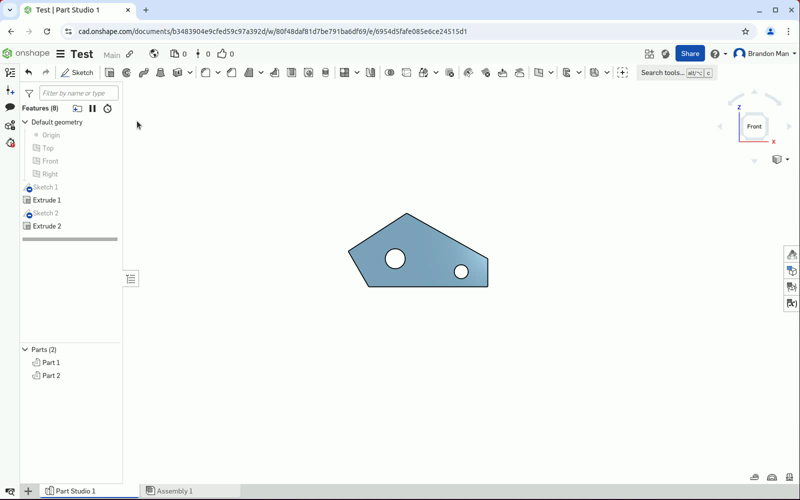
key(shift+h)
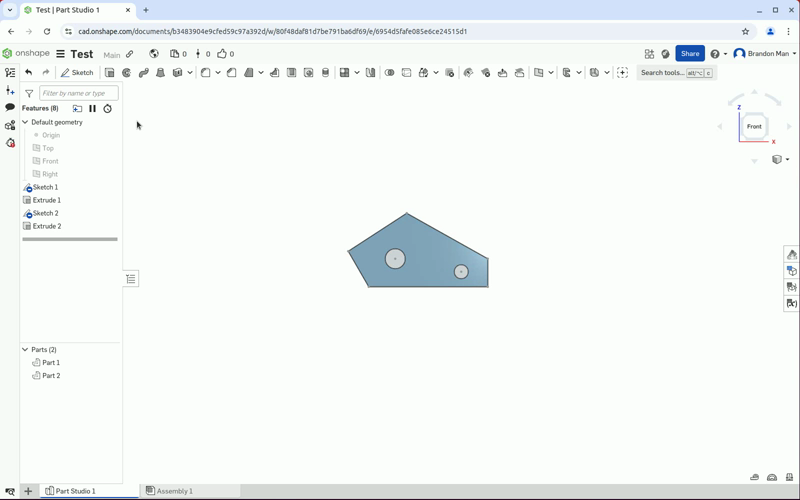
key(shift+7)
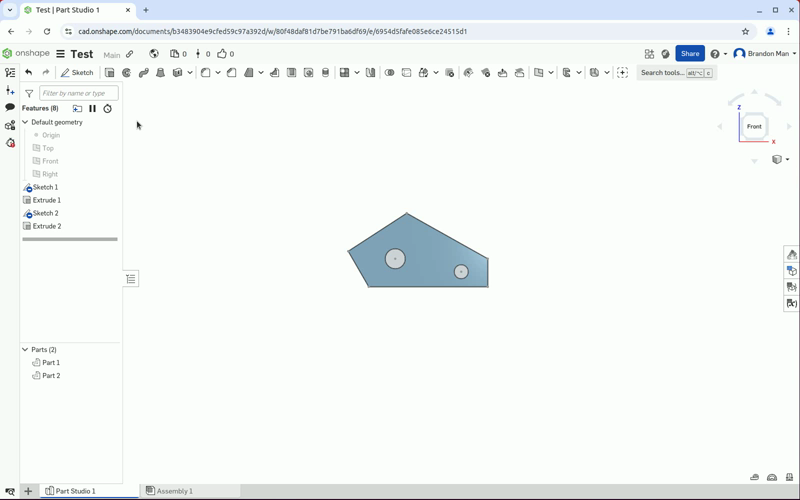
key(left, 2)
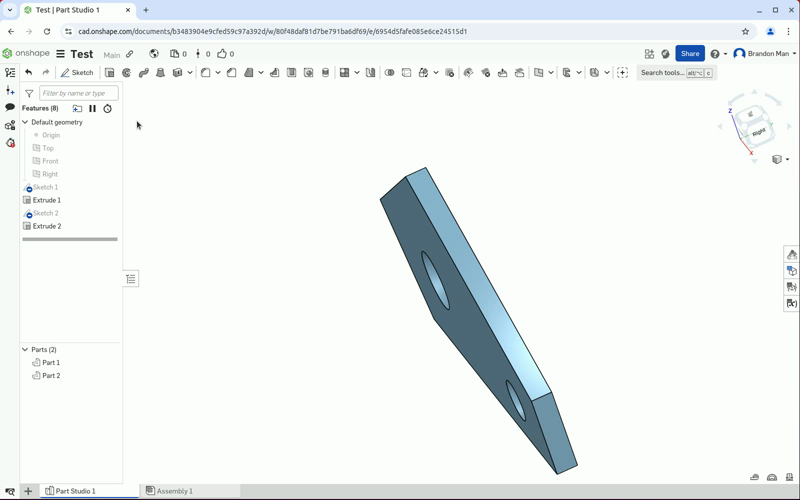
key(down, 2)
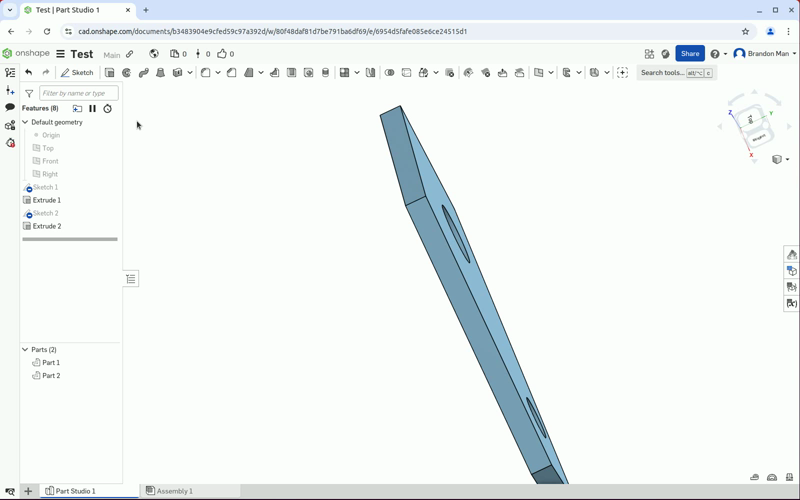
key(up, 2)
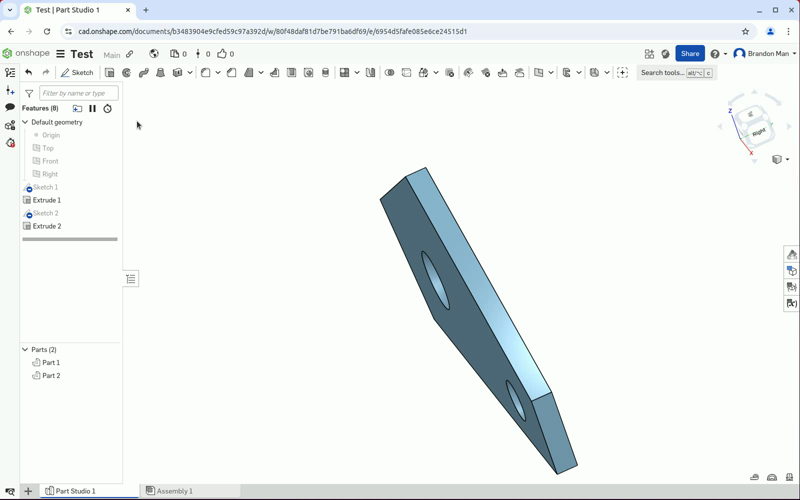
key(right, 2)
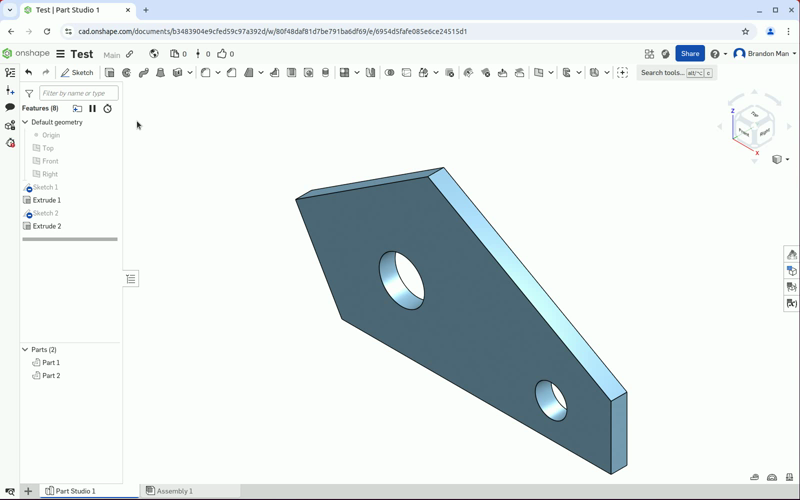
mouse_move(73, 189)
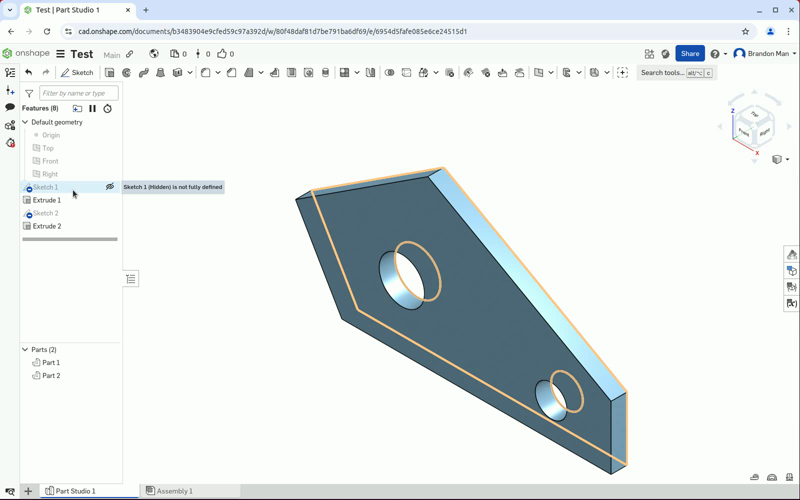
click(73, 189)